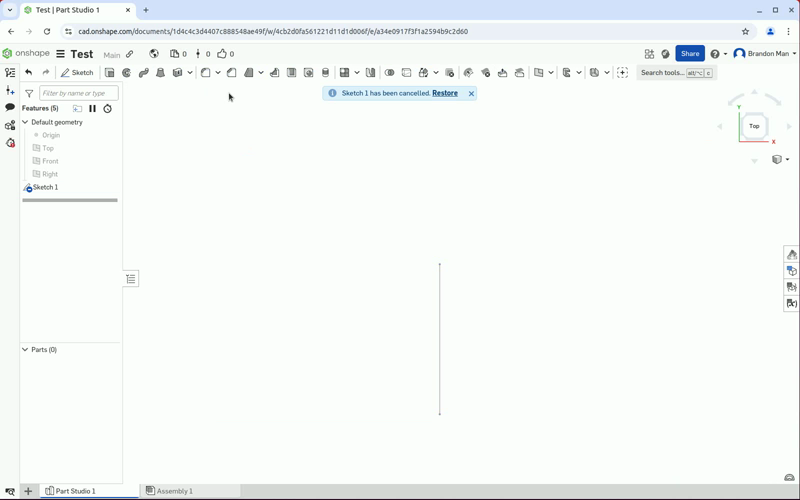
key(shift+h)
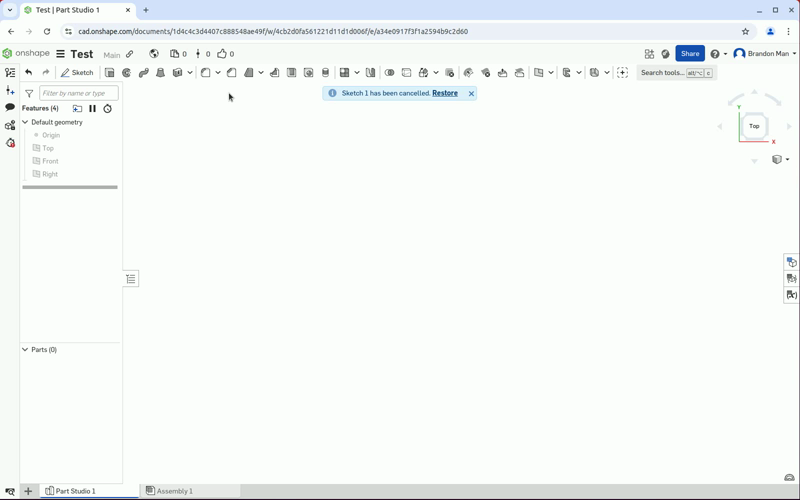
mouse_move(73, 352)
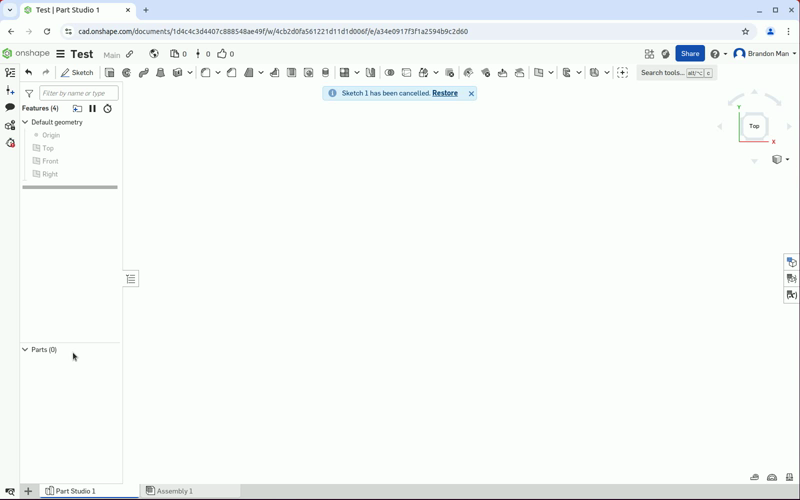
key(y)
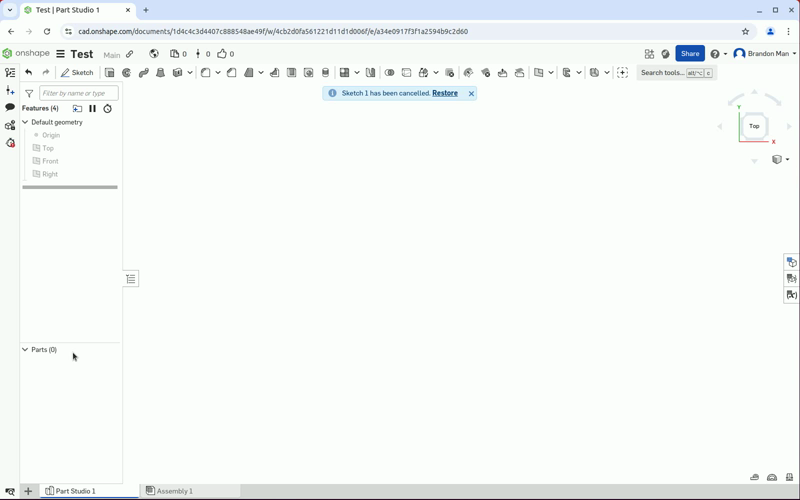
key(shift+p)
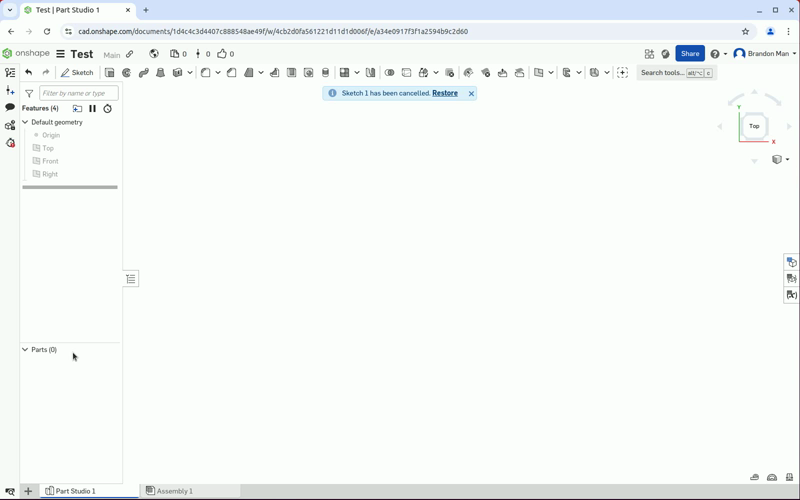
key(space)
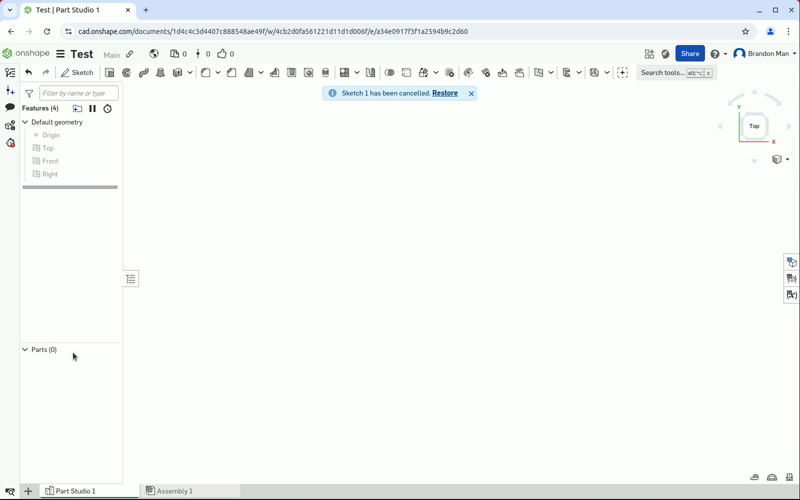
key_down(shift)
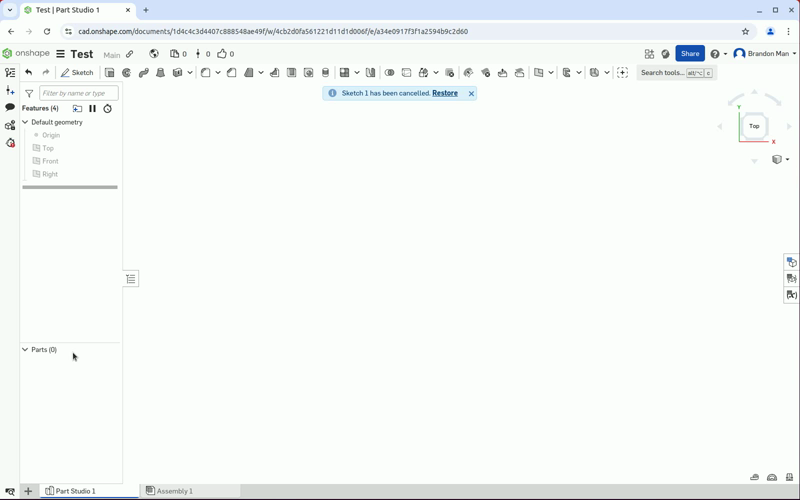
key(up)
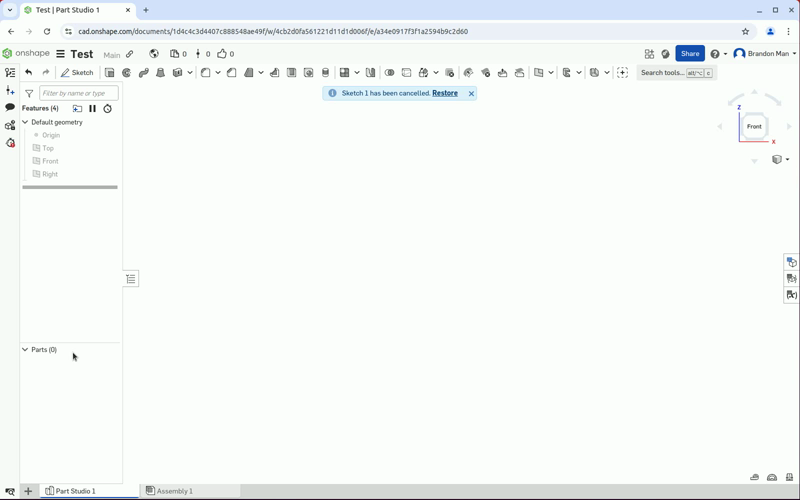
key_up(shift)
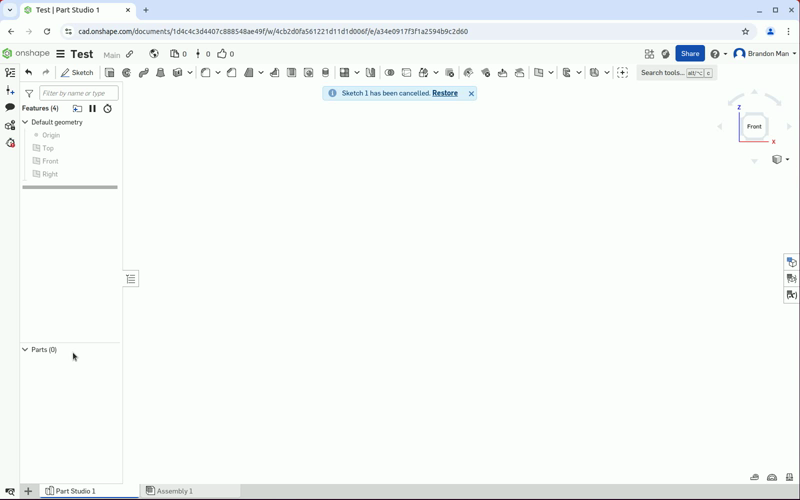
mouse_move(73, 352)
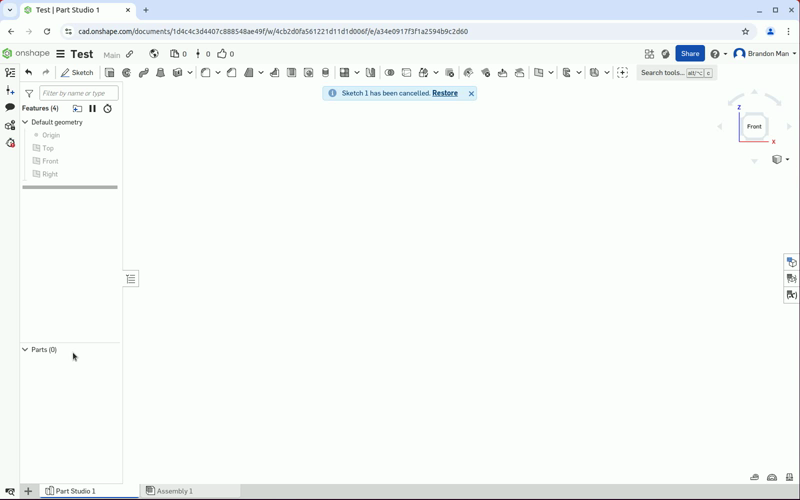
key(shift+y)
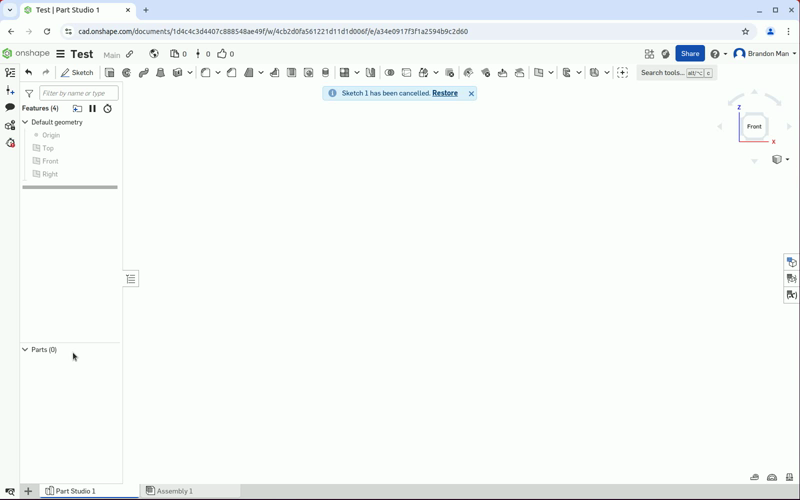
key(shift+s)
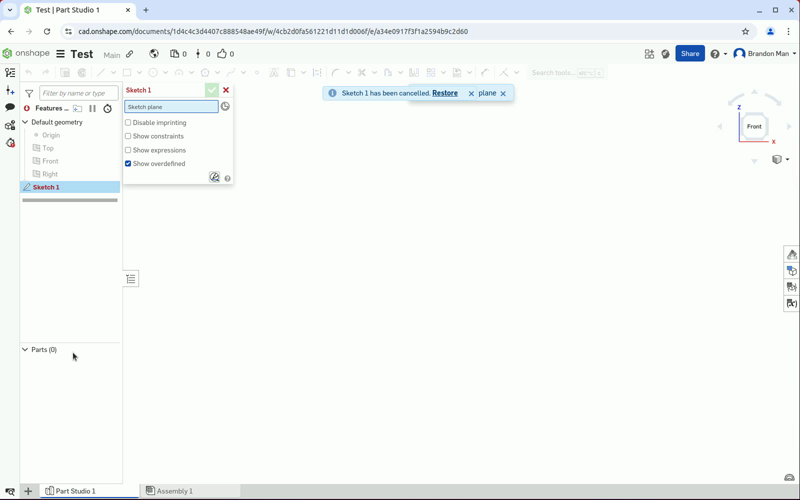
mouse_move(73, 163)
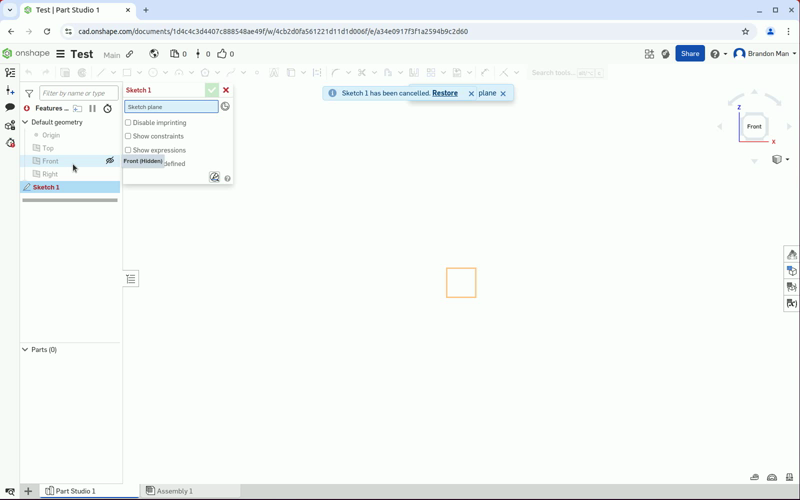
click(73, 163)
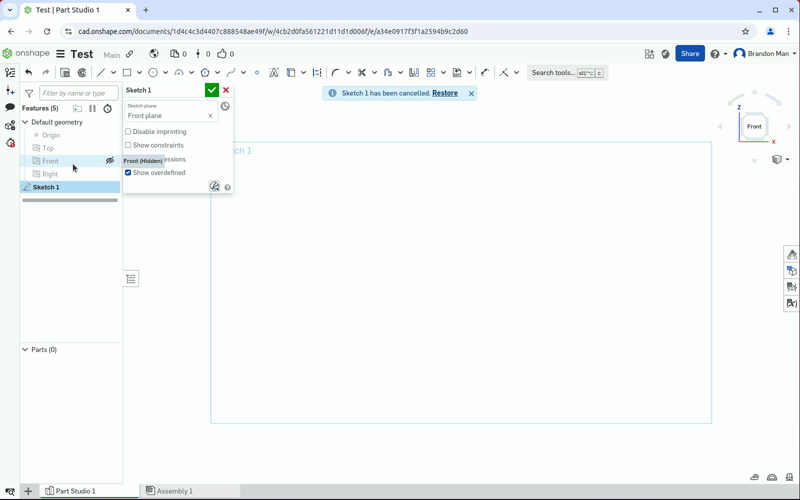
mouse_move(73, 352)
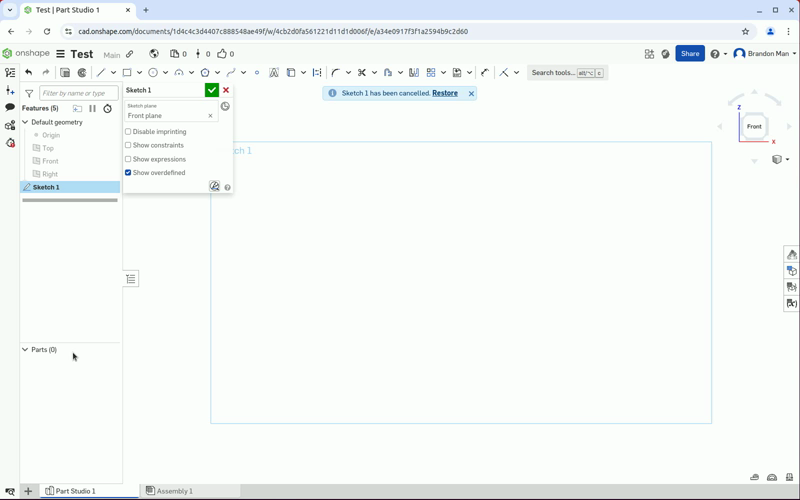
key(y)
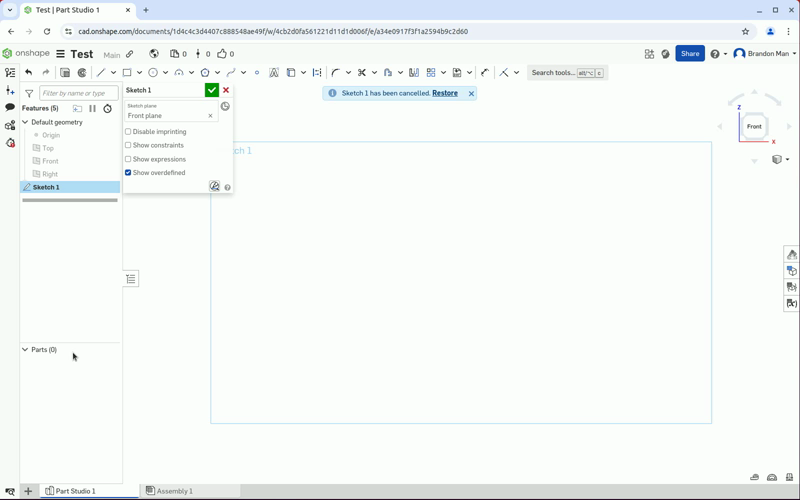
key(l)
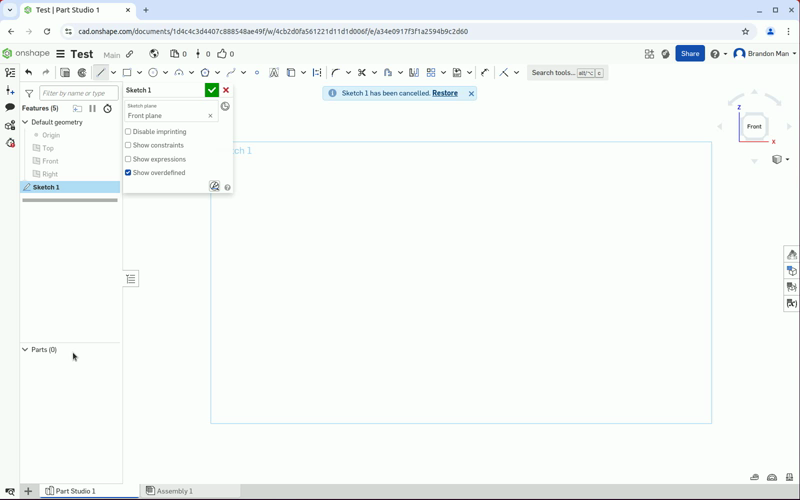
key_down(shift)
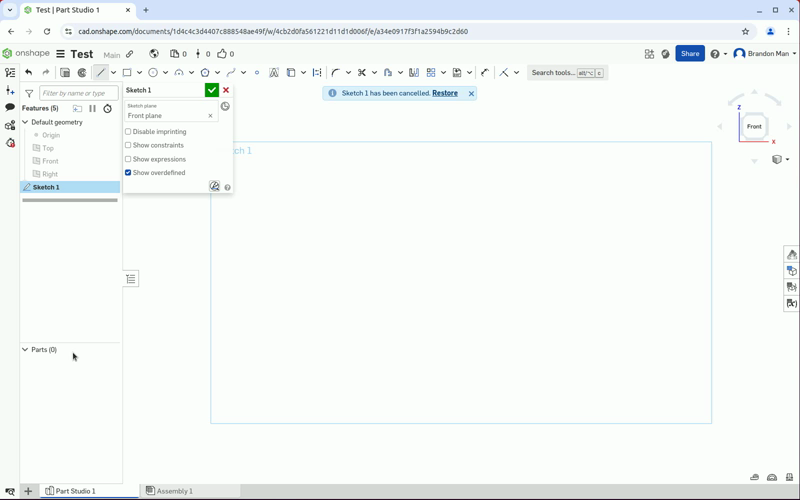
mouse_move(457, 286)
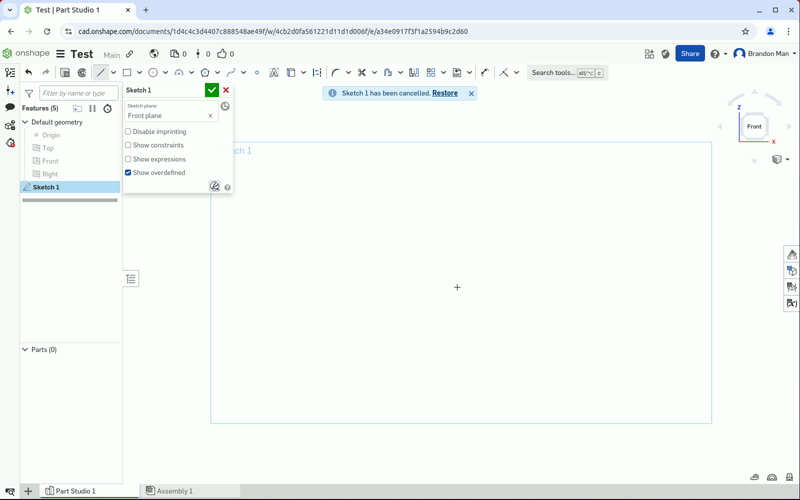
click(457, 286)
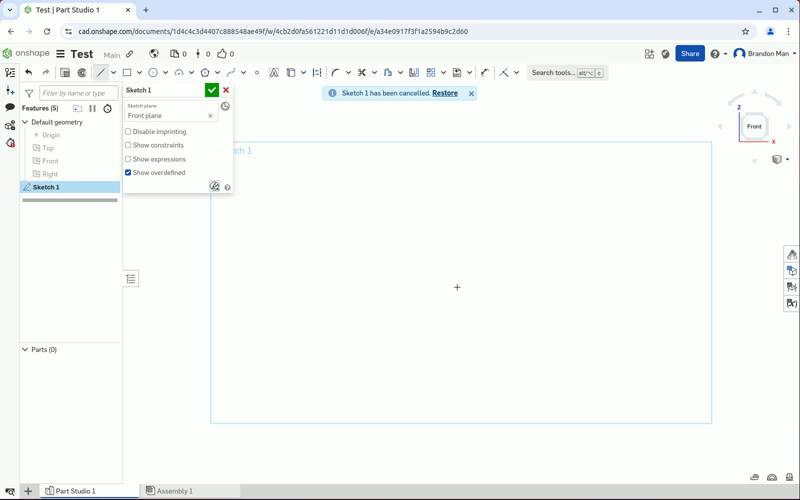
key_up(shift)
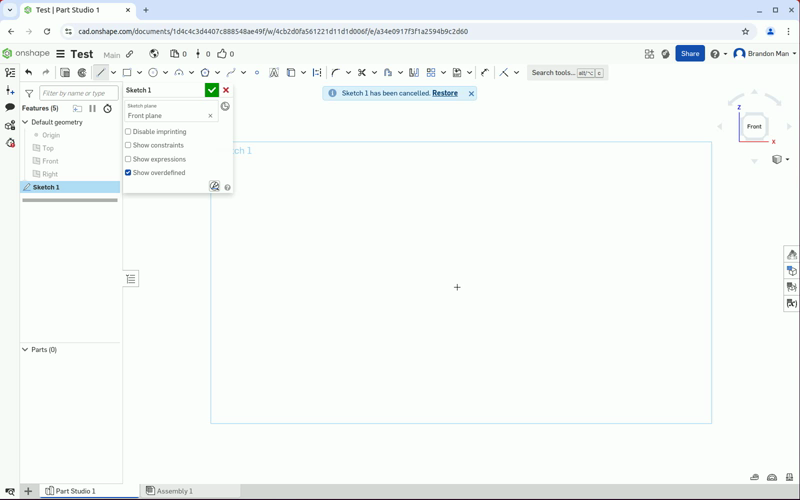
key_down(shift)
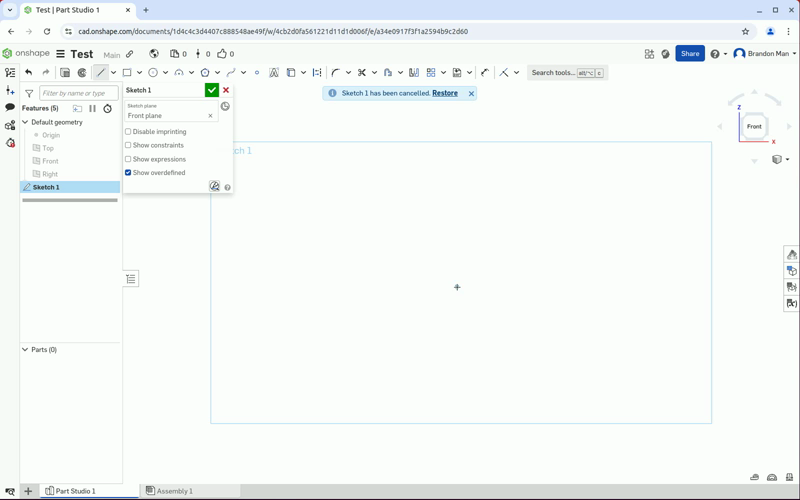
mouse_move(573, 286)
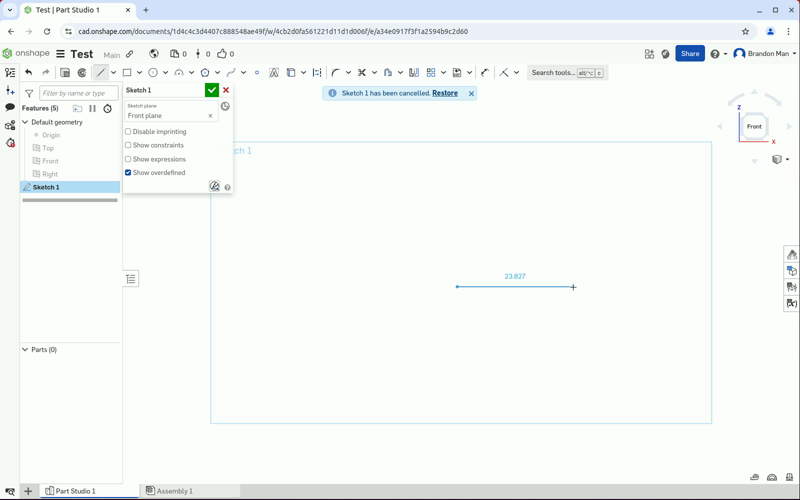
click(573, 286)
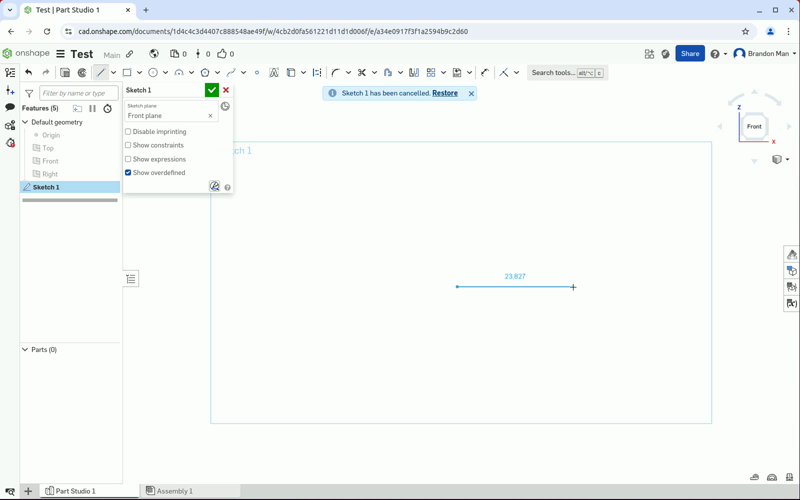
key_up(shift)
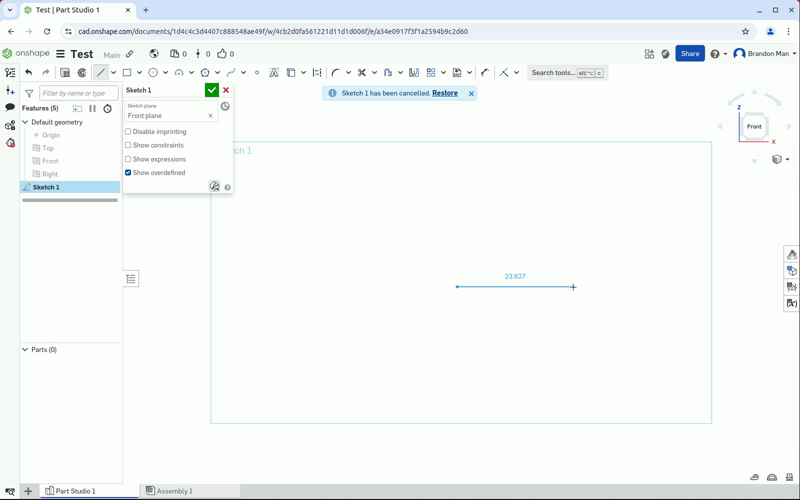
key_down(shift)
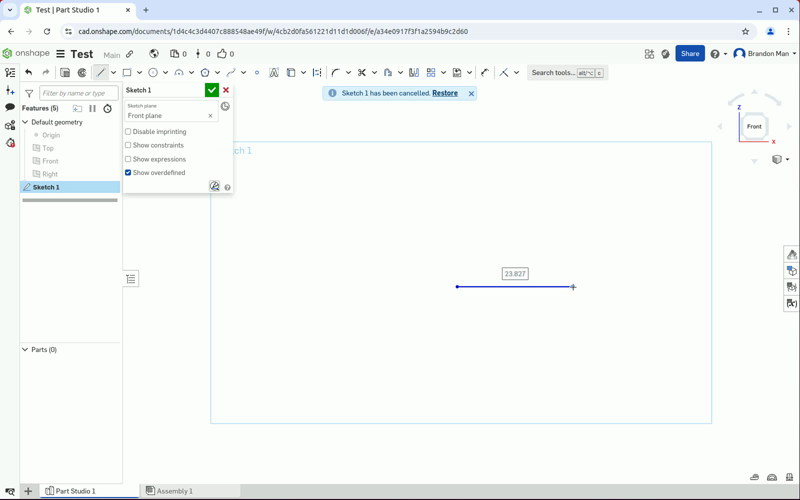
mouse_move(573, 218)
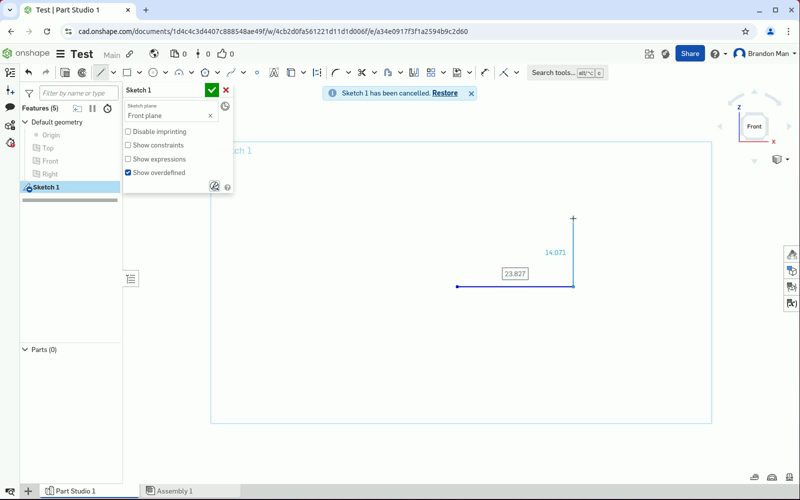
click(573, 218)
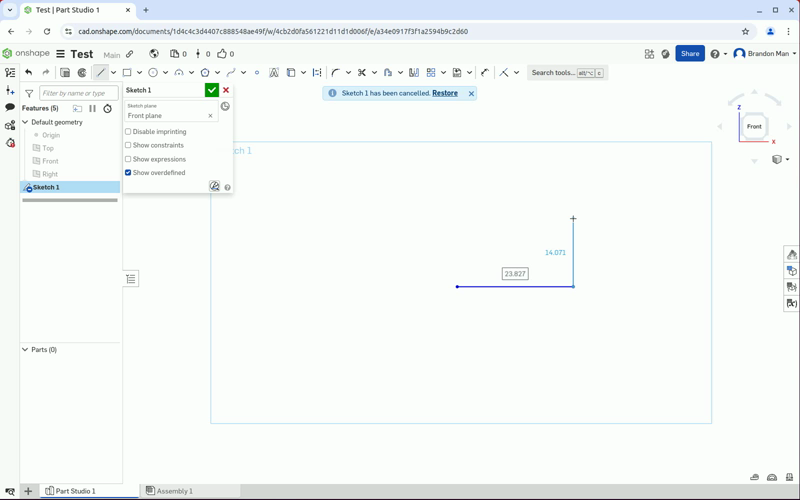
key_up(shift)
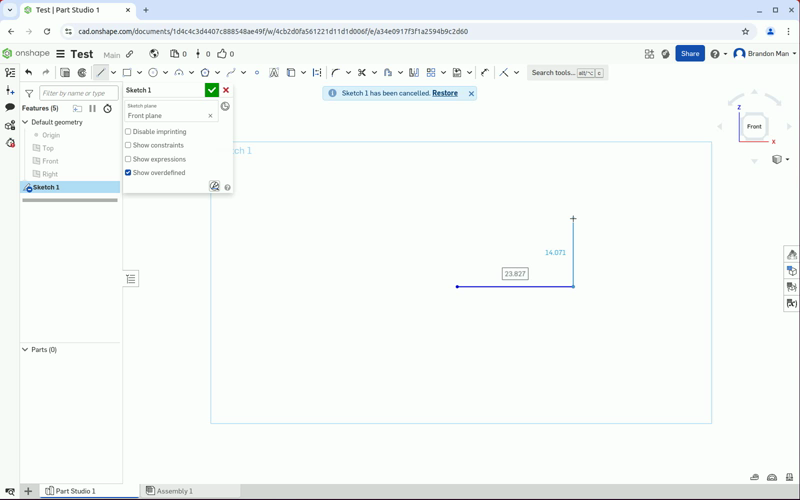
key_down(shift)
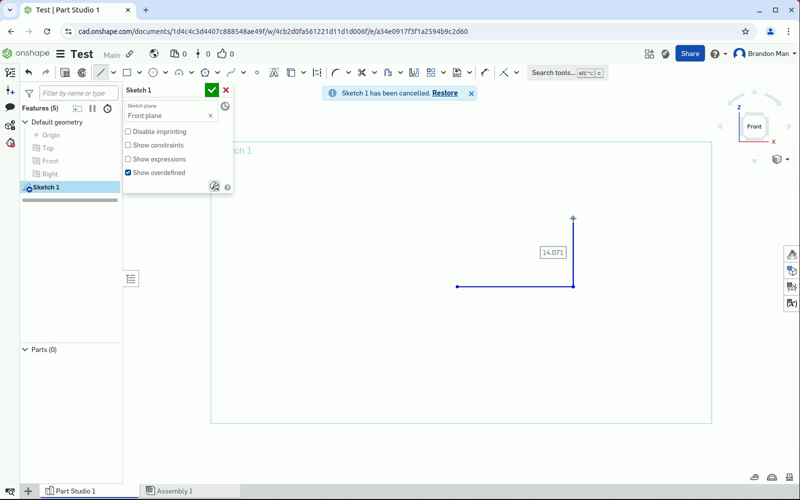
mouse_move(589, 218)
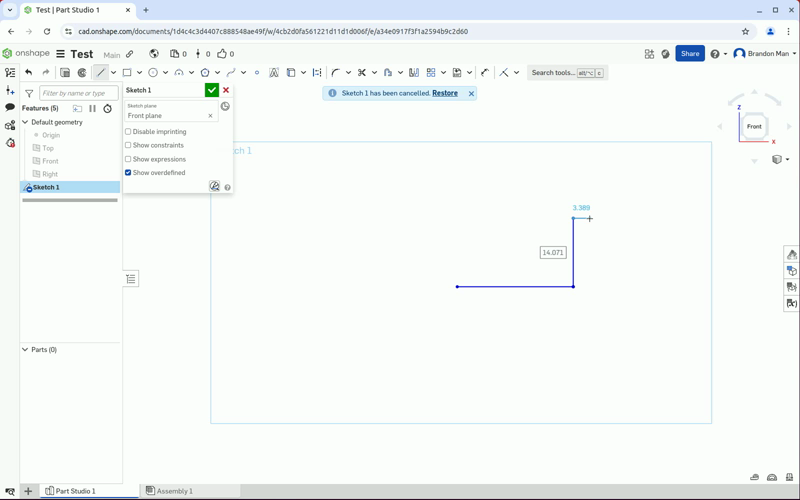
mouse_move(559, 218)
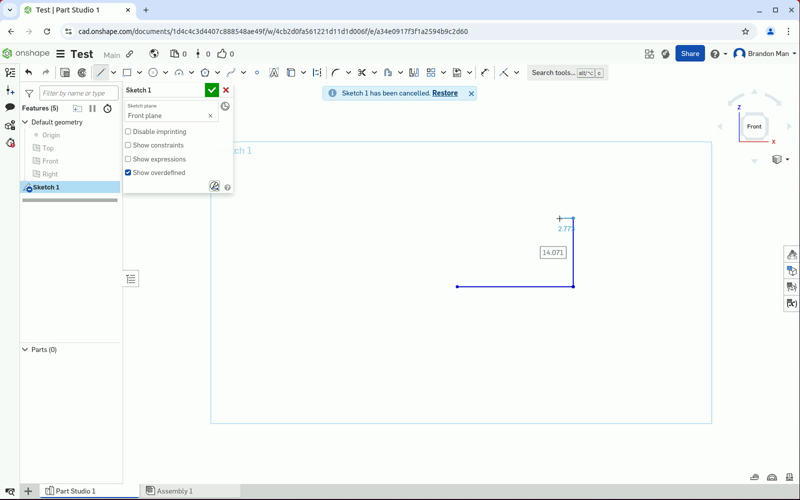
click(559, 218)
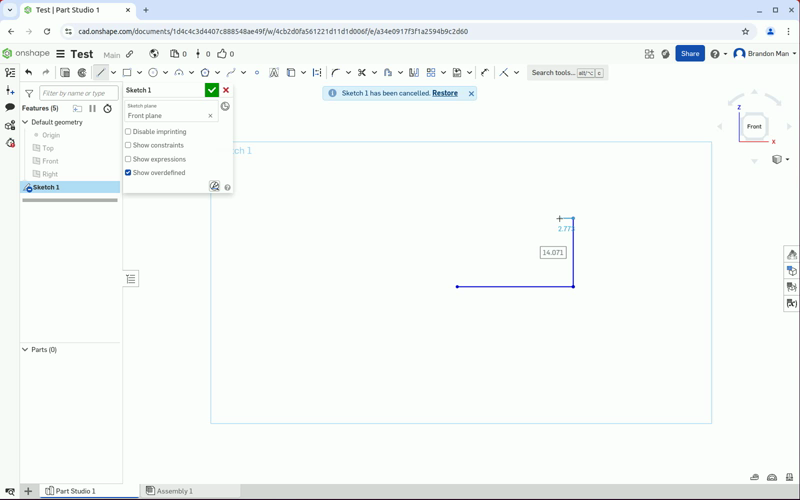
key_up(shift)
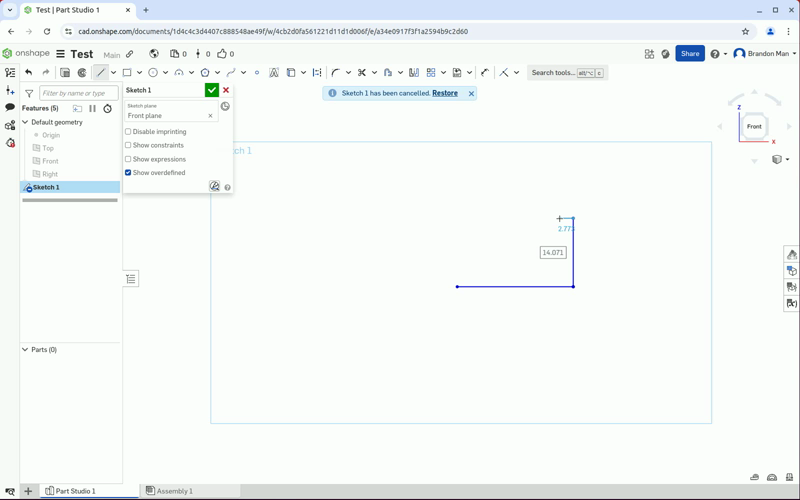
key_down(shift)
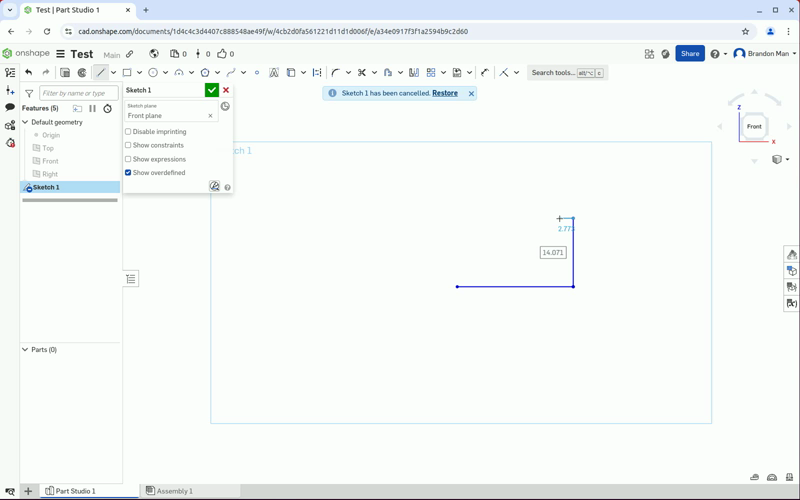
mouse_move(589, 218)
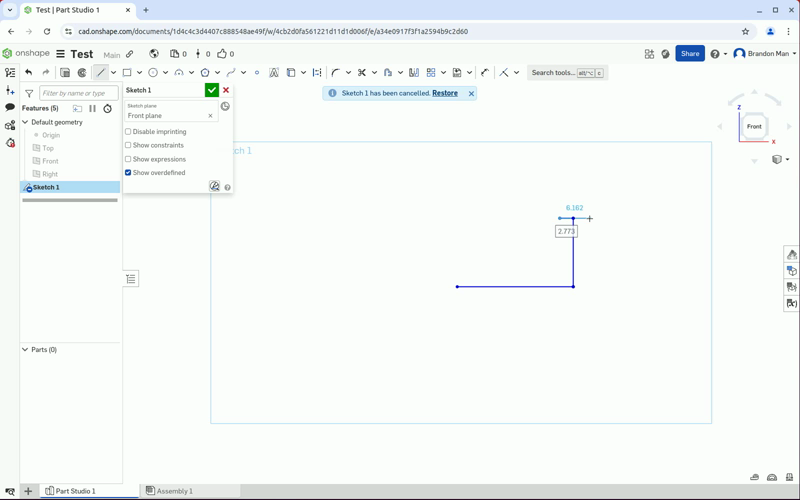
mouse_move(559, 209)
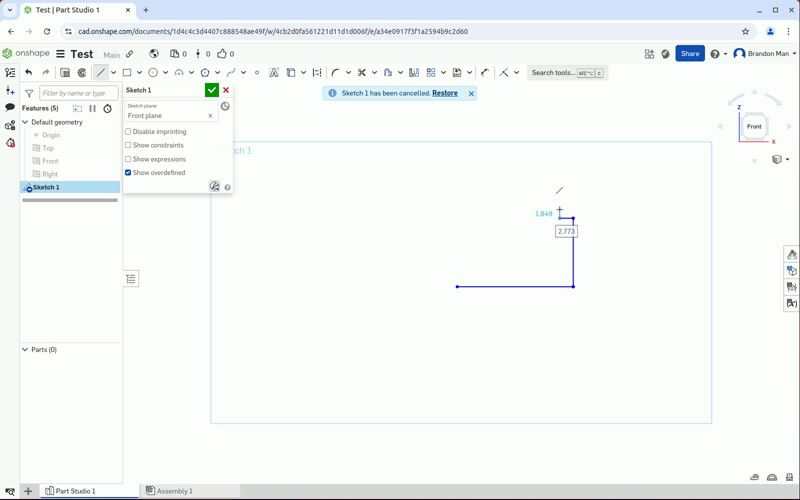
click(559, 209)
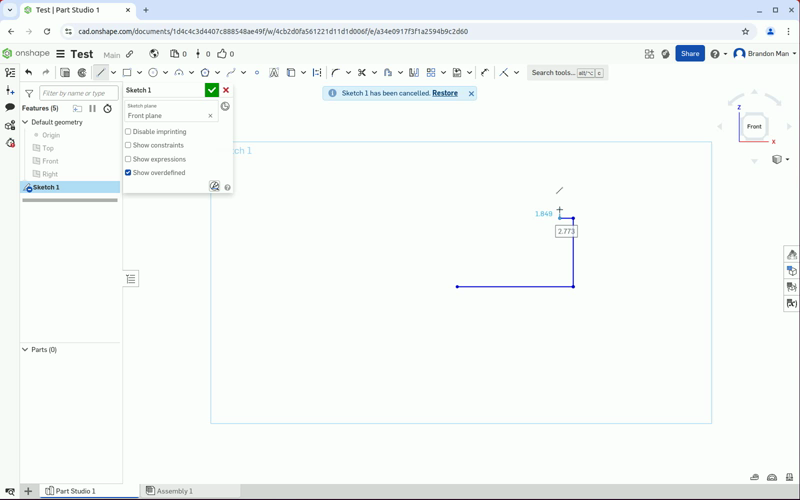
key_up(shift)
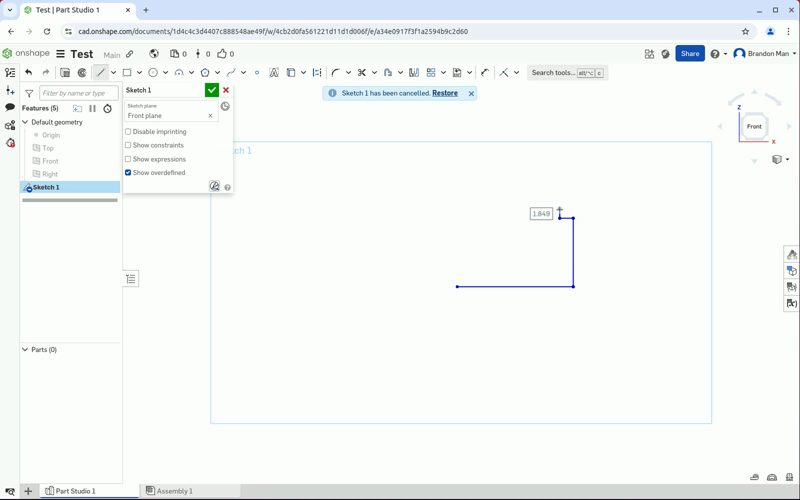
key_down(shift)
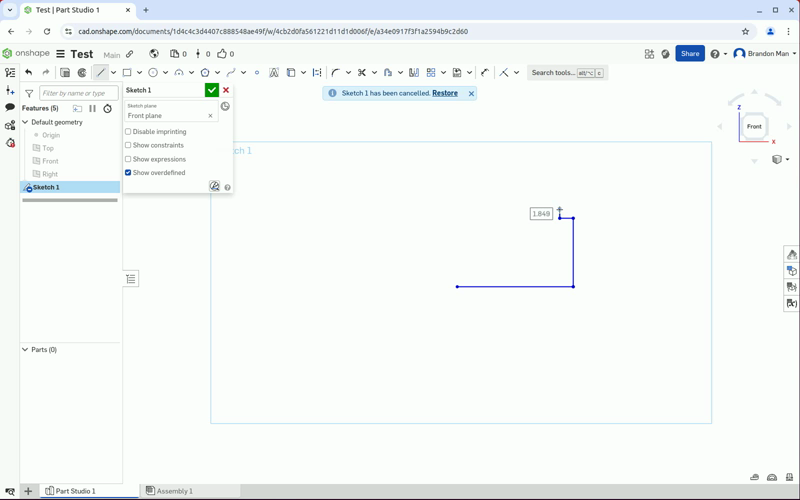
mouse_move(589, 209)
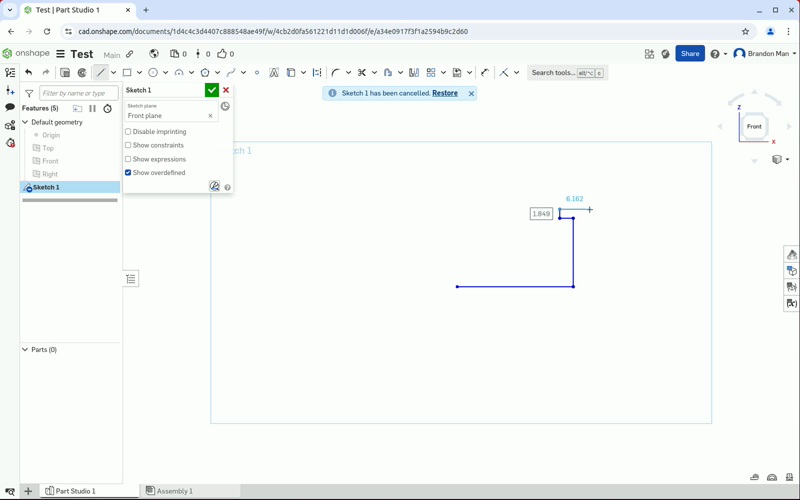
mouse_move(534, 209)
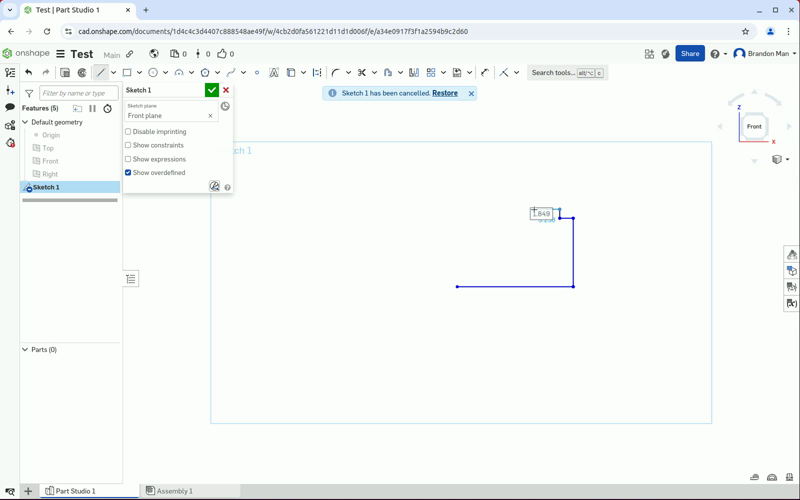
click(534, 209)
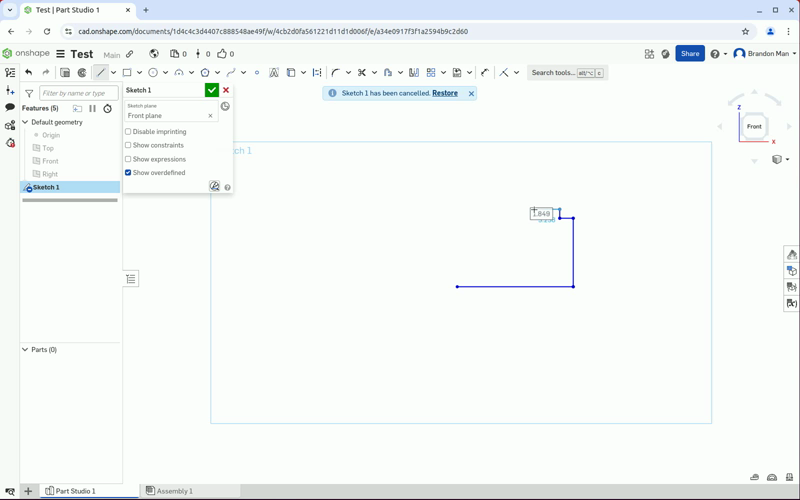
key_up(shift)
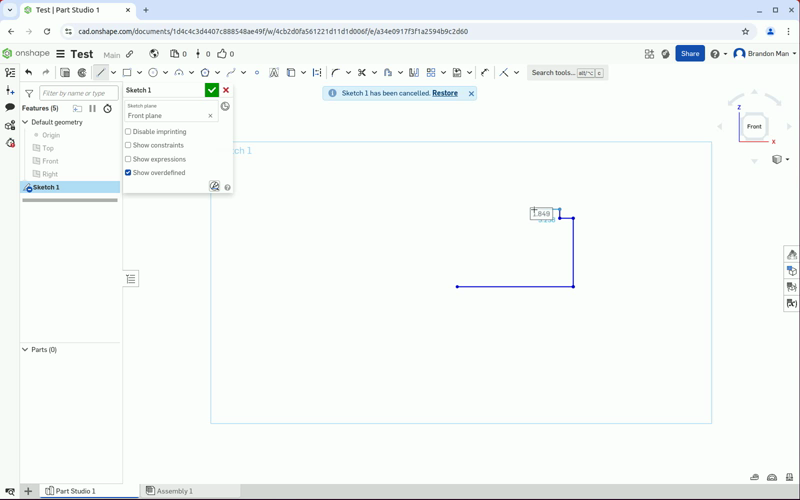
key_down(shift)
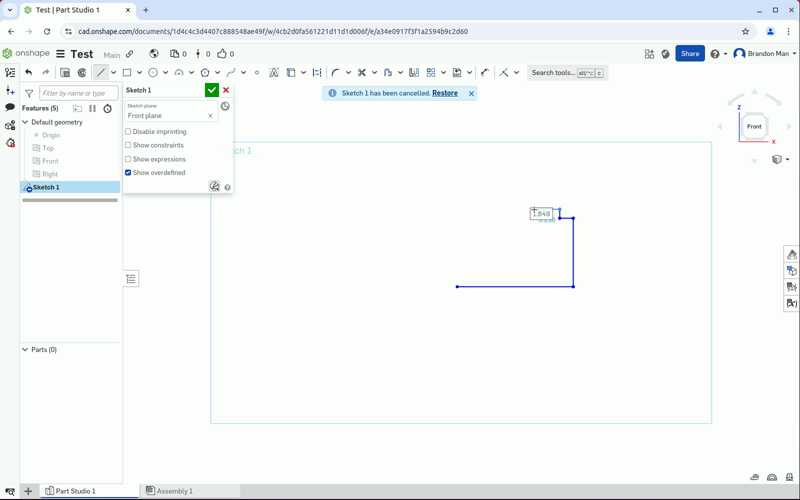
mouse_move(564, 209)
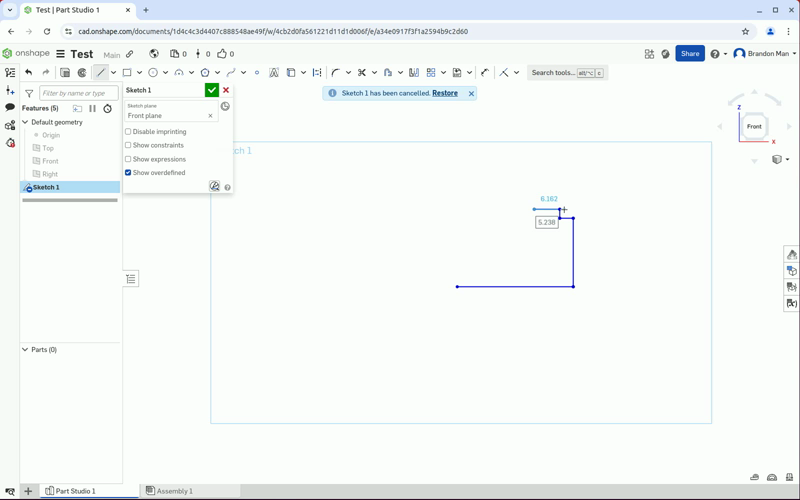
mouse_move(534, 218)
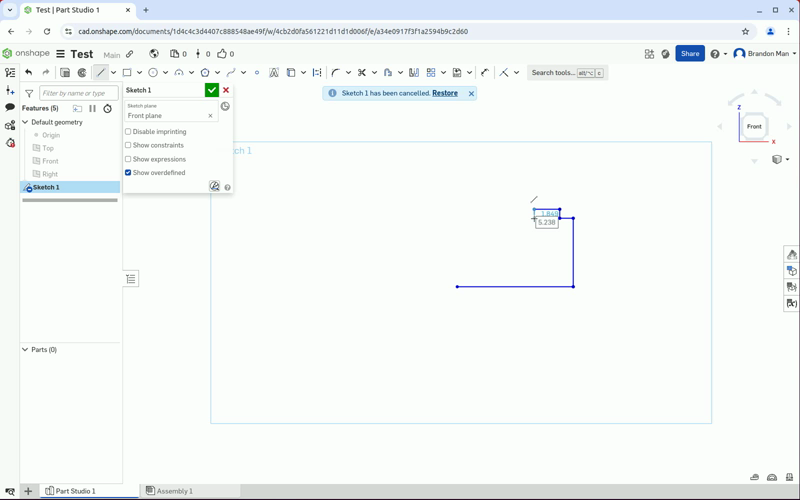
click(534, 218)
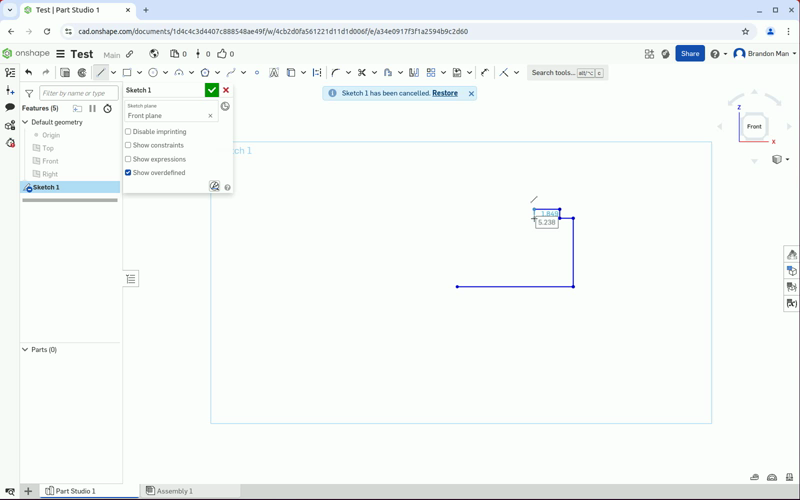
key_up(shift)
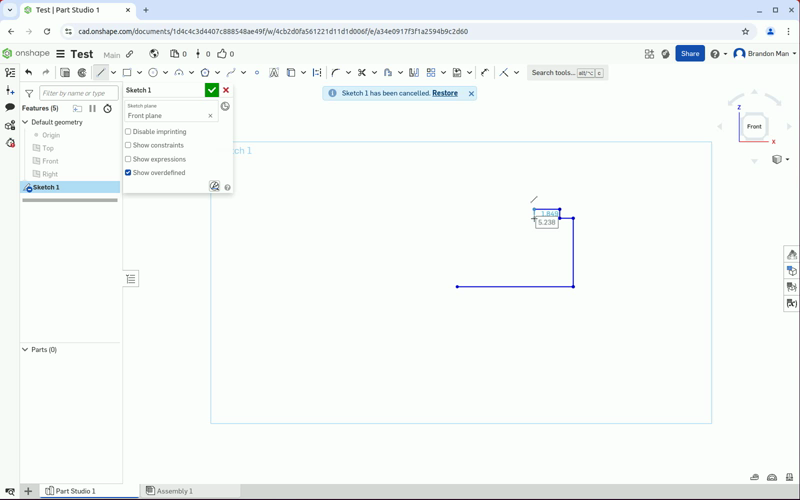
key_down(shift)
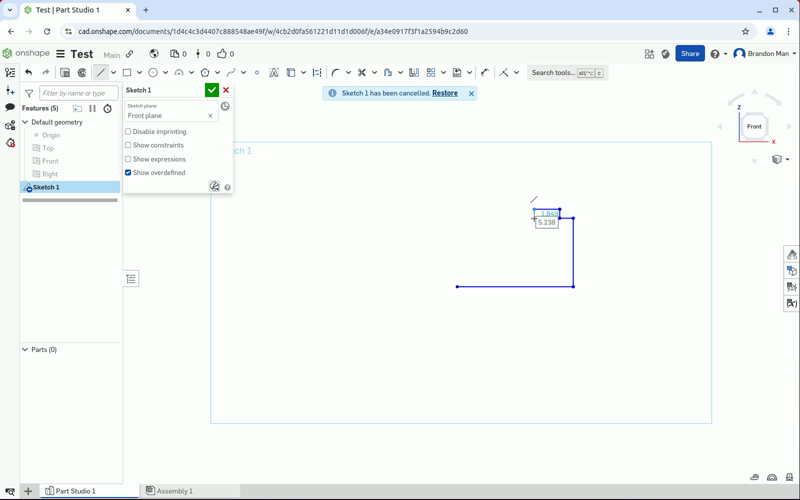
mouse_move(564, 218)
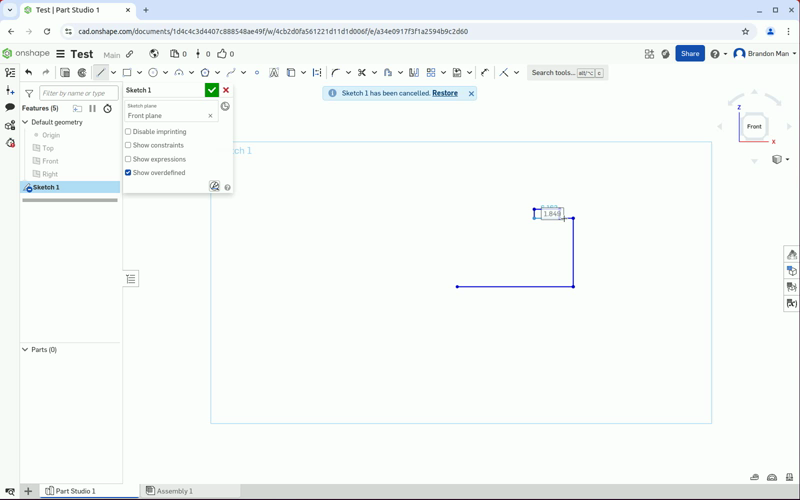
mouse_move(522, 218)
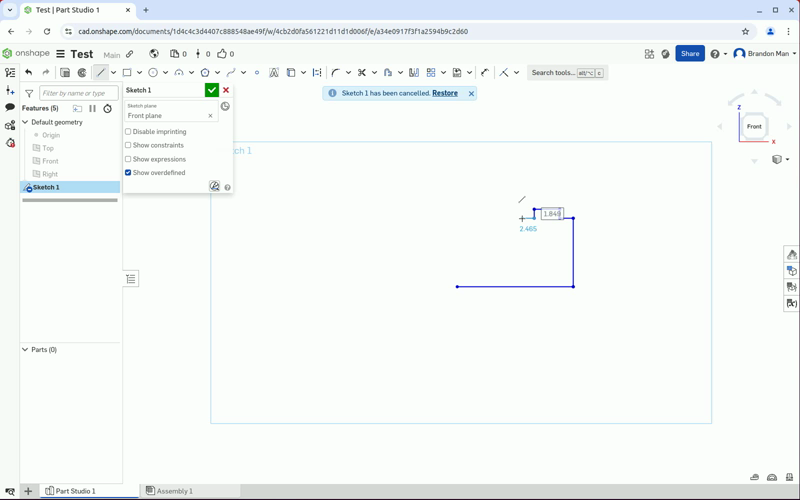
click(522, 218)
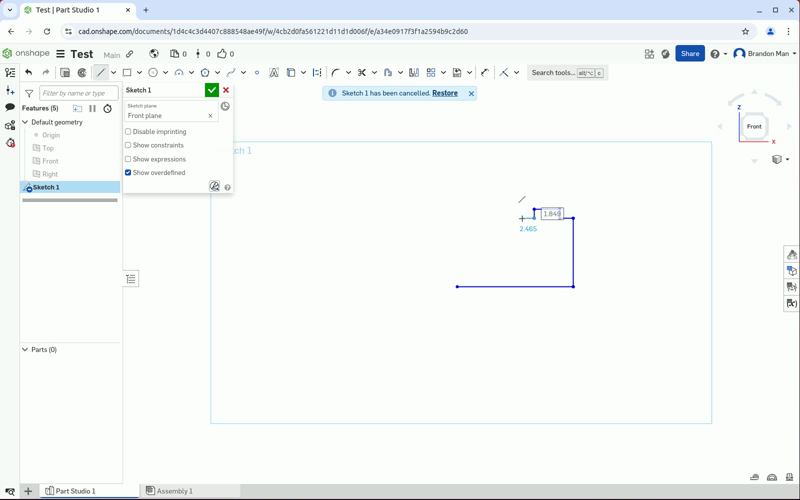
key_up(shift)
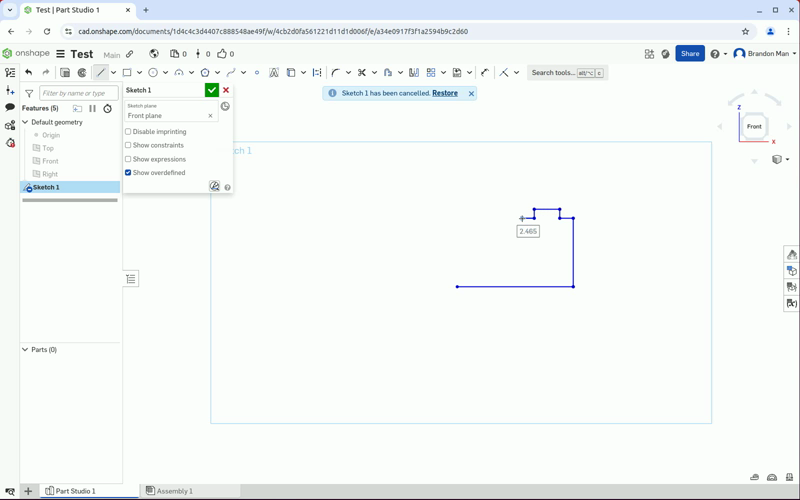
key_down(shift)
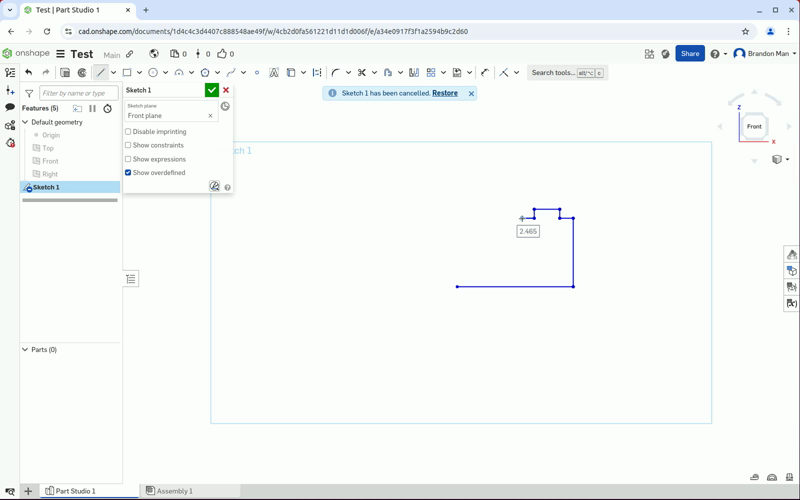
mouse_move(552, 218)
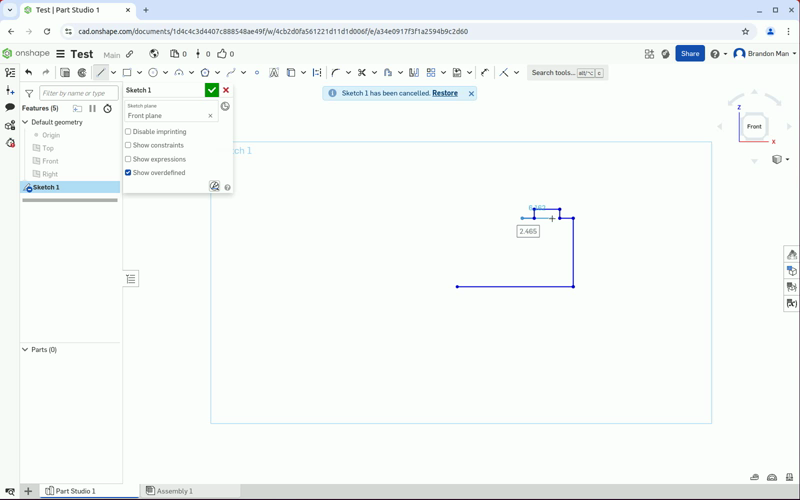
mouse_move(522, 243)
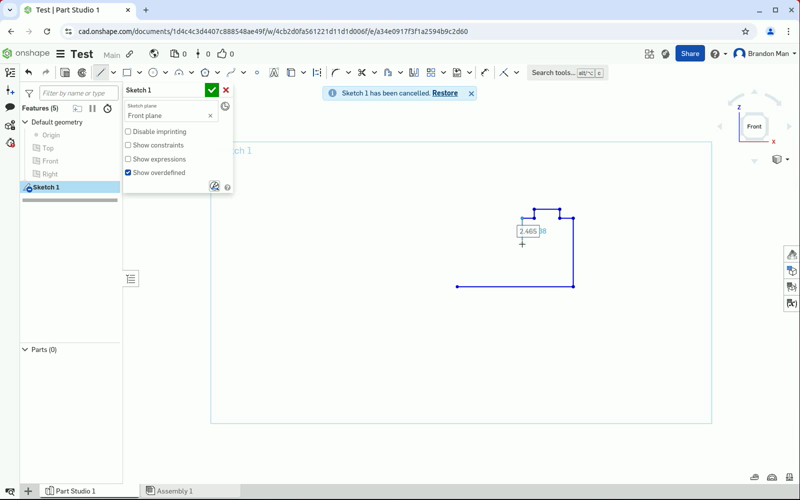
click(522, 243)
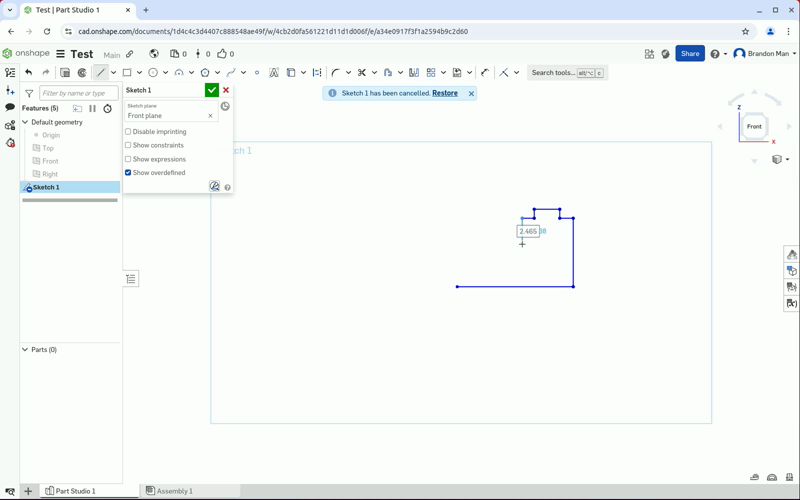
key_up(shift)
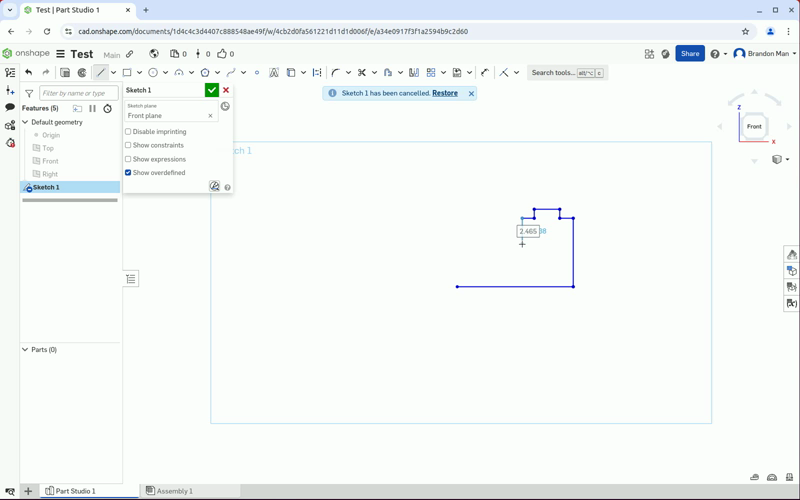
key_down(shift)
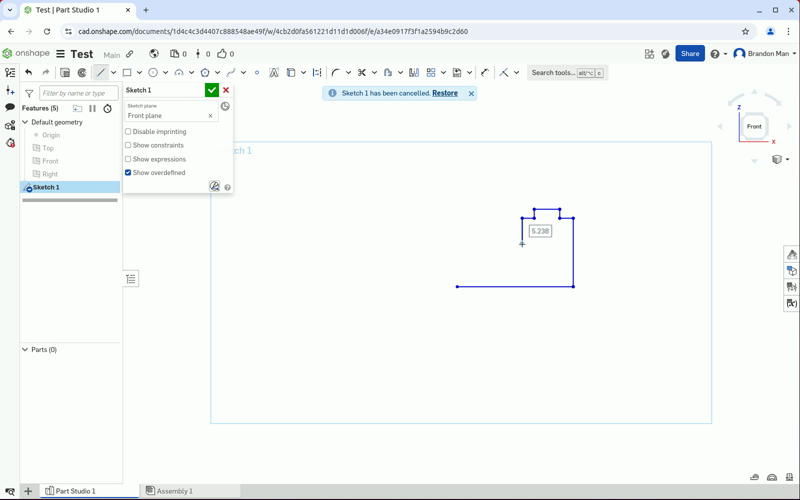
mouse_move(457, 243)
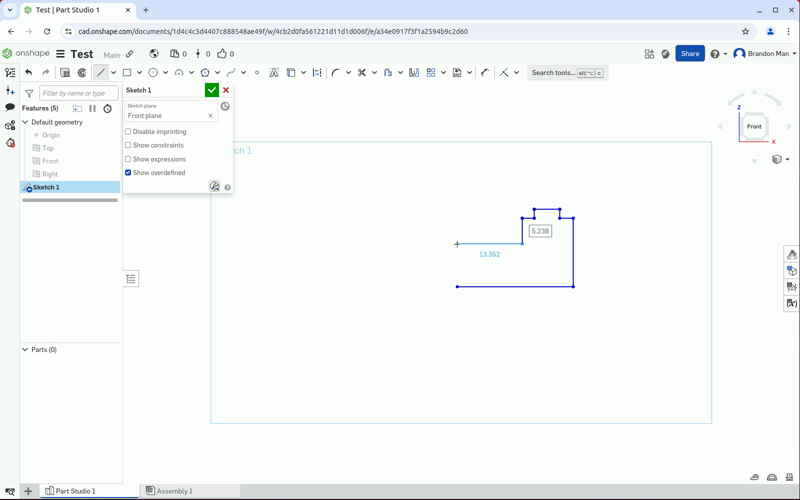
click(457, 243)
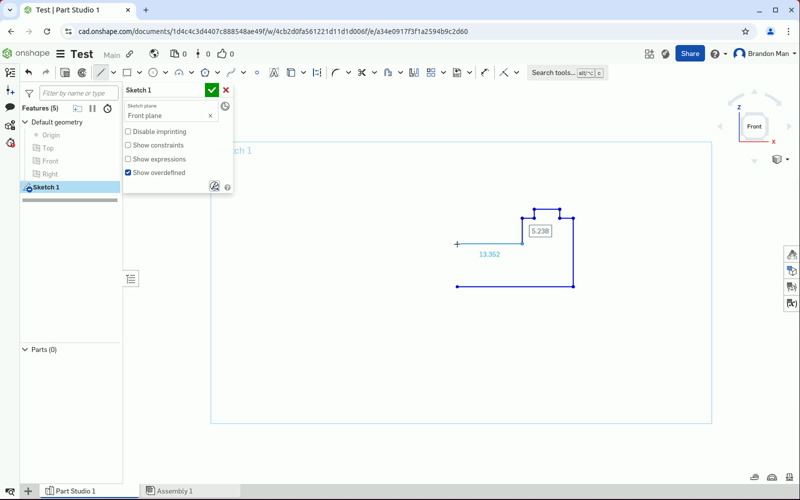
key_up(shift)
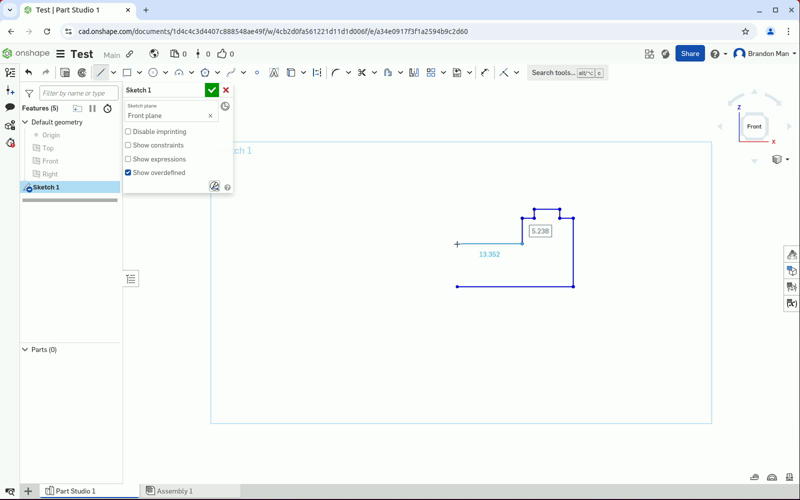
mouse_move(487, 243)
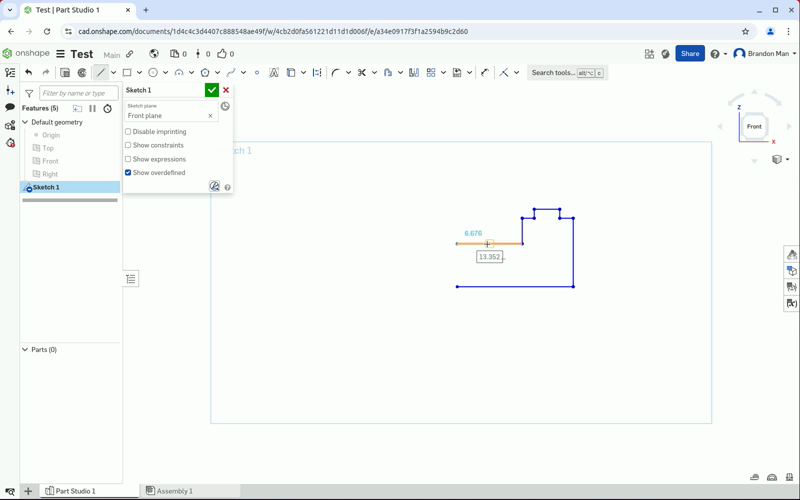
key_down(shift)
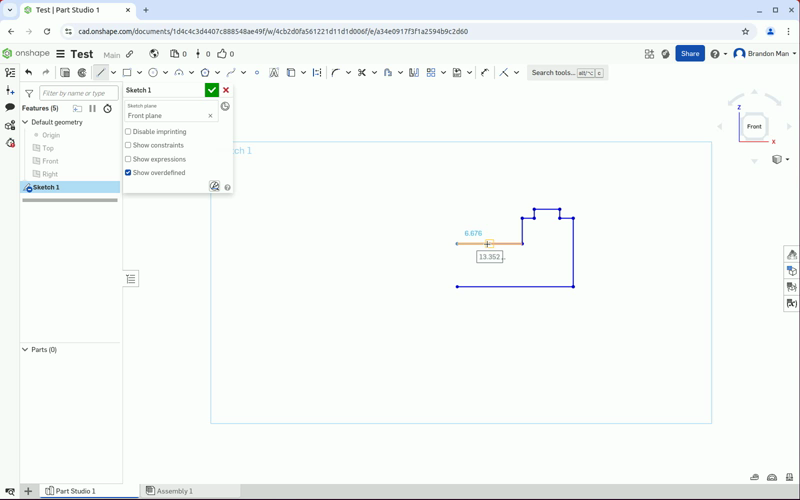
mouse_move(457, 286)
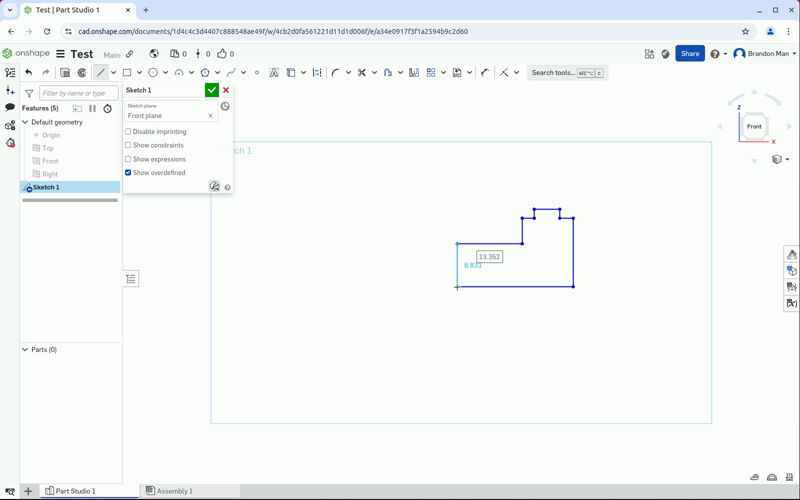
key_up(shift)
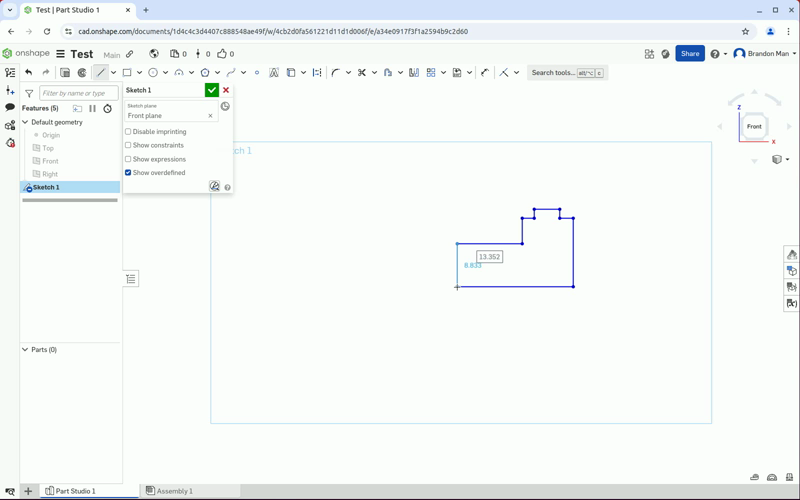
click(457, 286)
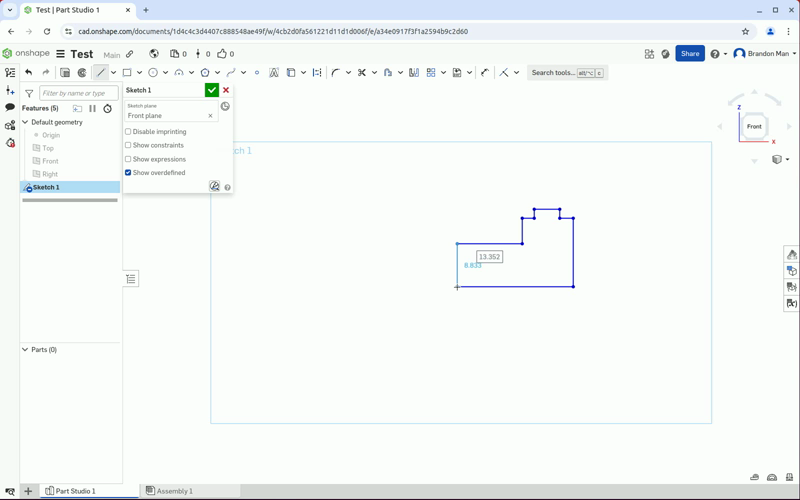
key(esc)
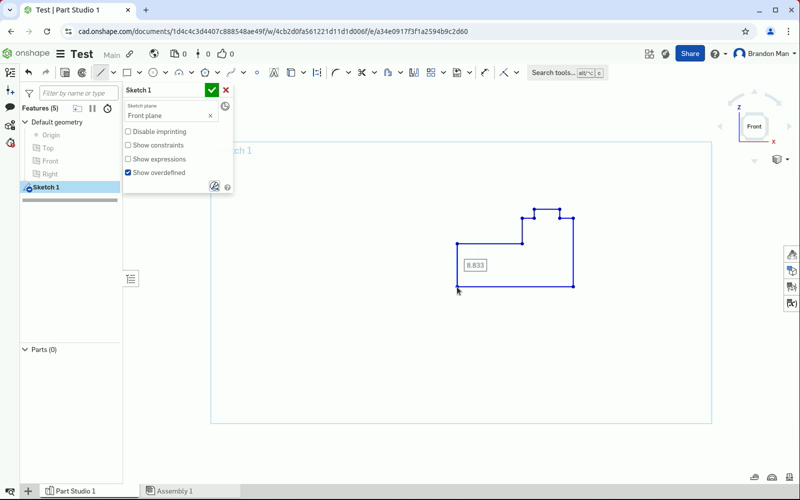
key(l)
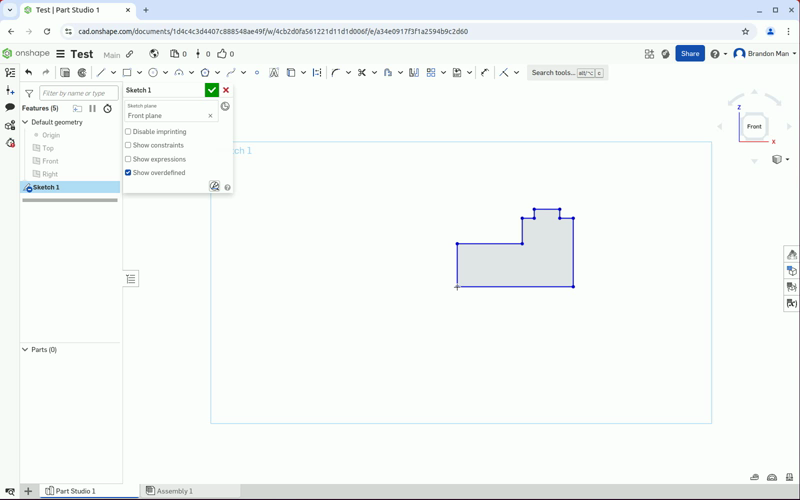
key_down(shift)
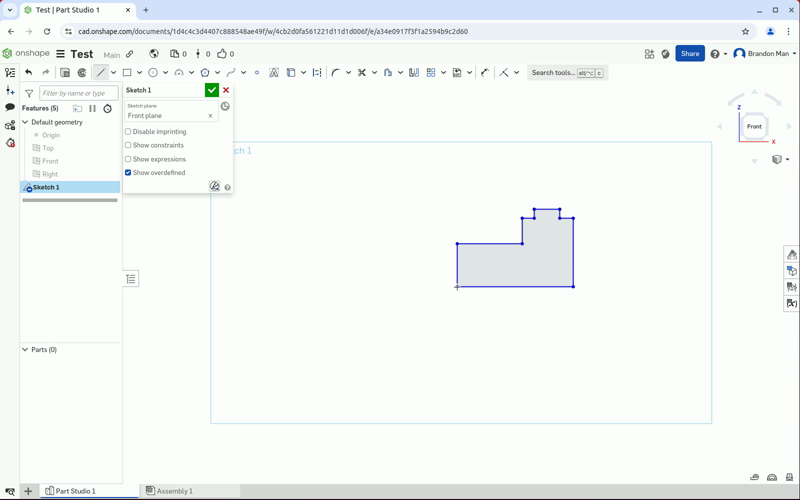
mouse_move(534, 243)
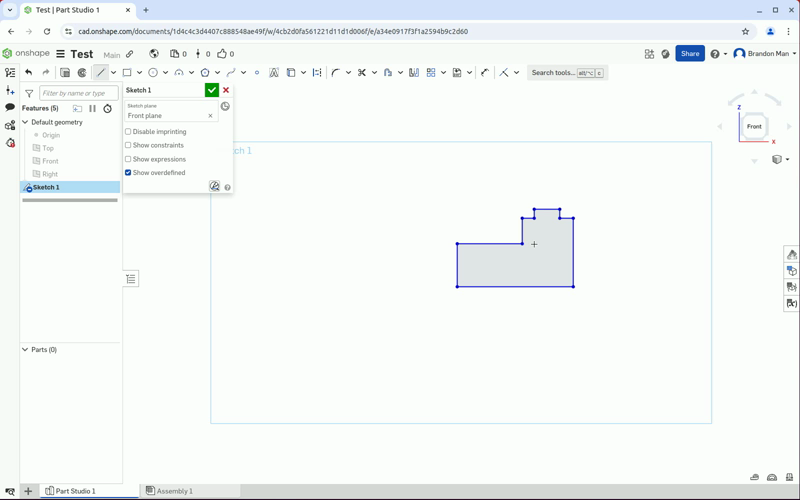
click(534, 243)
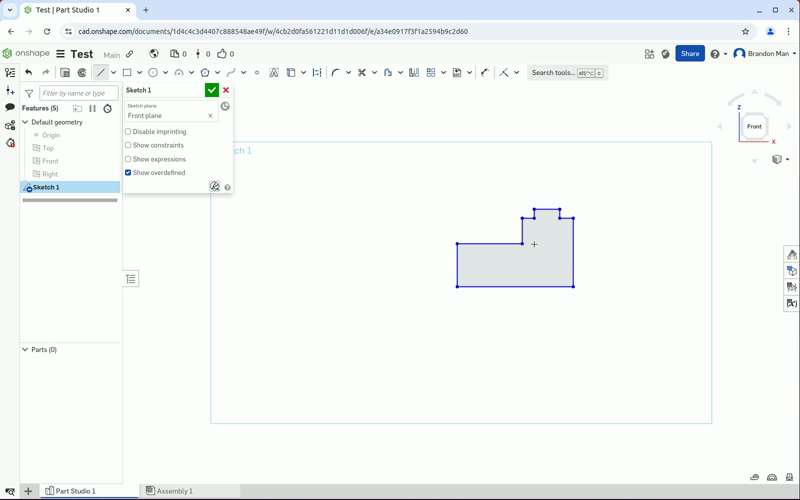
key_up(shift)
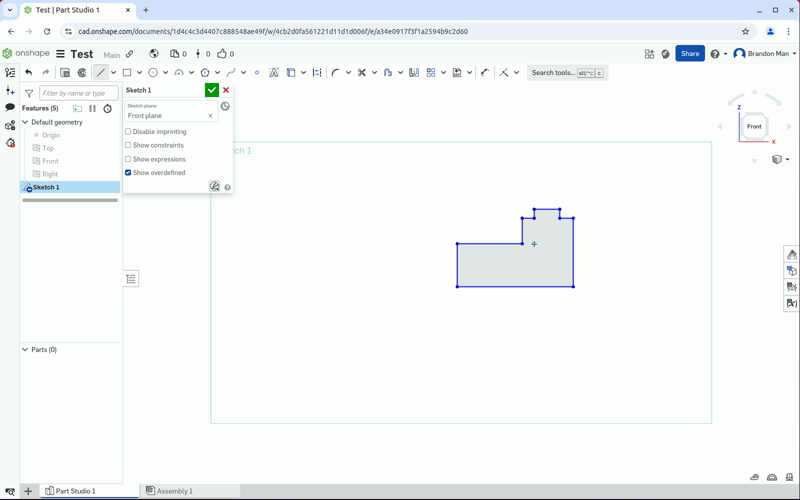
key_down(shift)
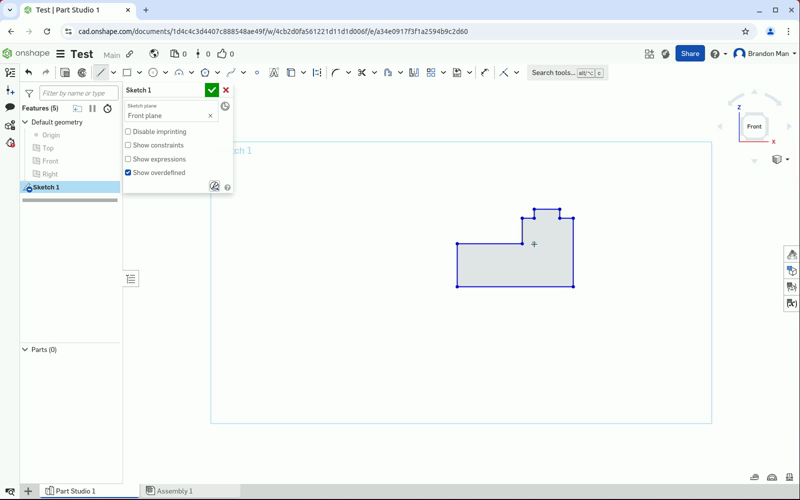
mouse_move(564, 243)
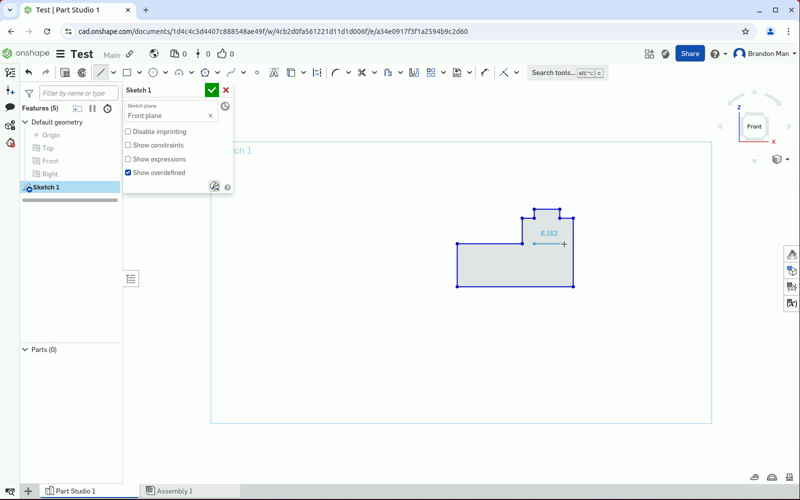
mouse_move(559, 243)
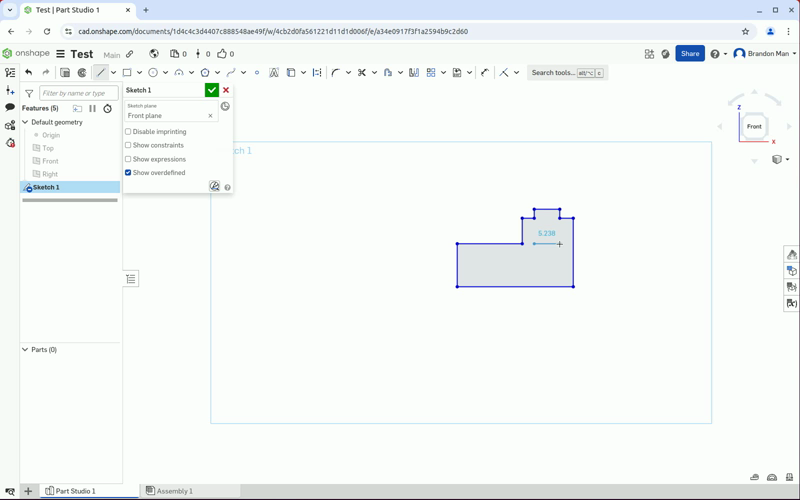
click(559, 243)
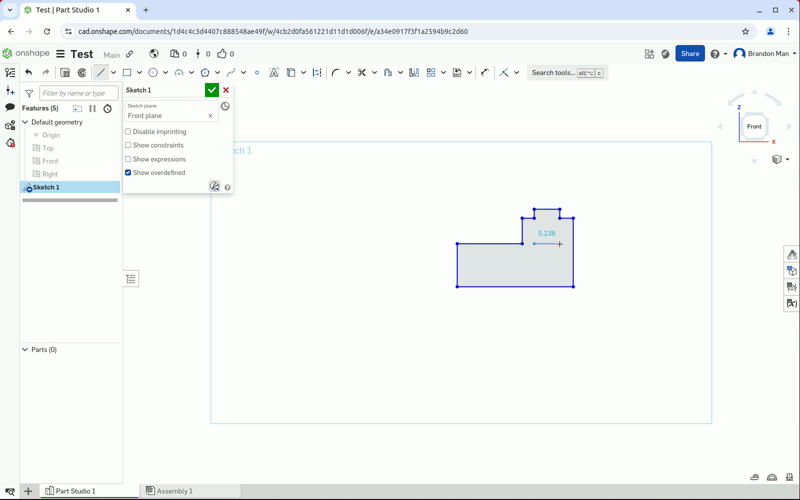
key_up(shift)
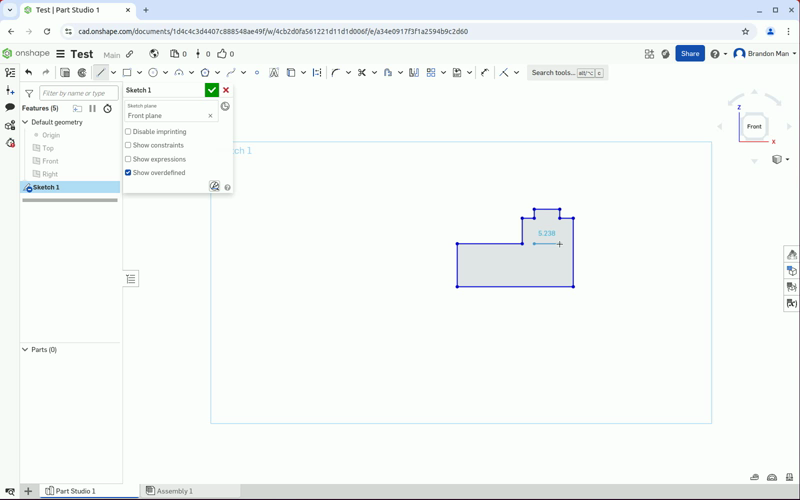
key_down(shift)
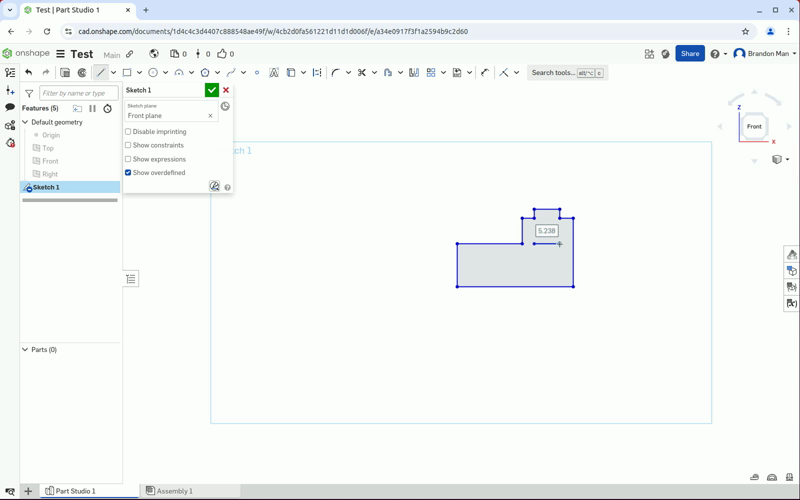
mouse_move(589, 243)
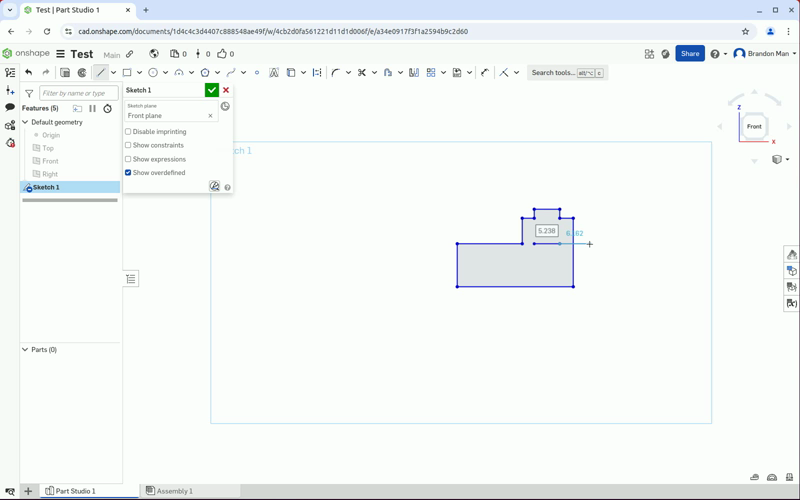
mouse_move(559, 226)
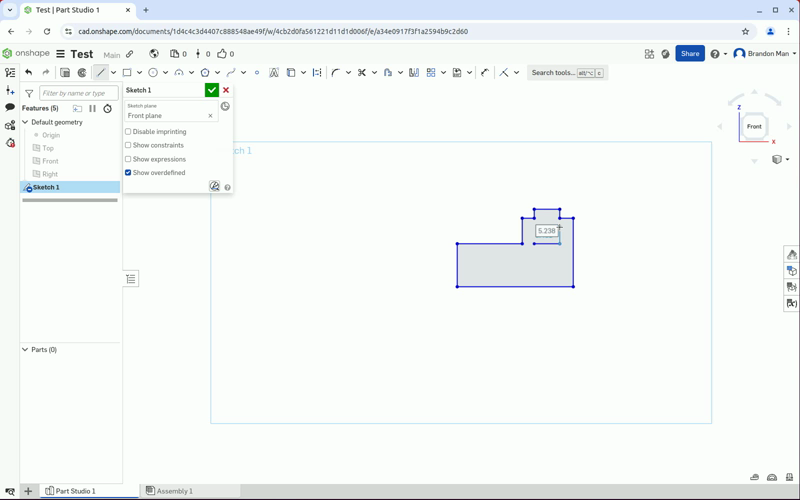
click(559, 226)
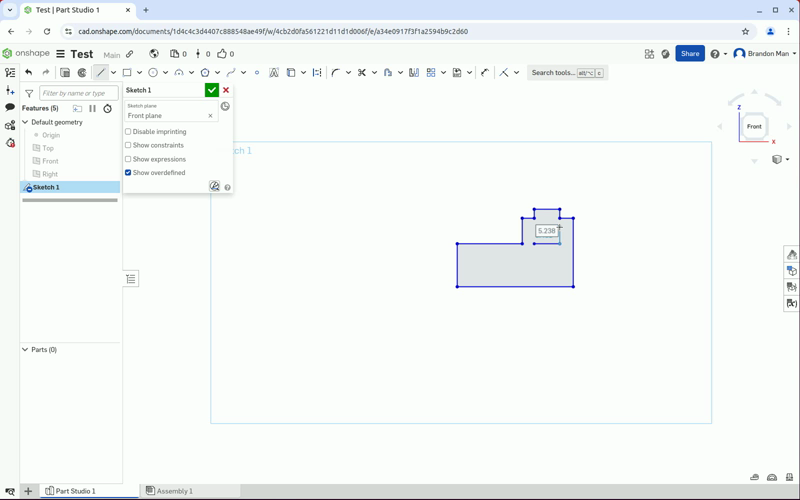
key_up(shift)
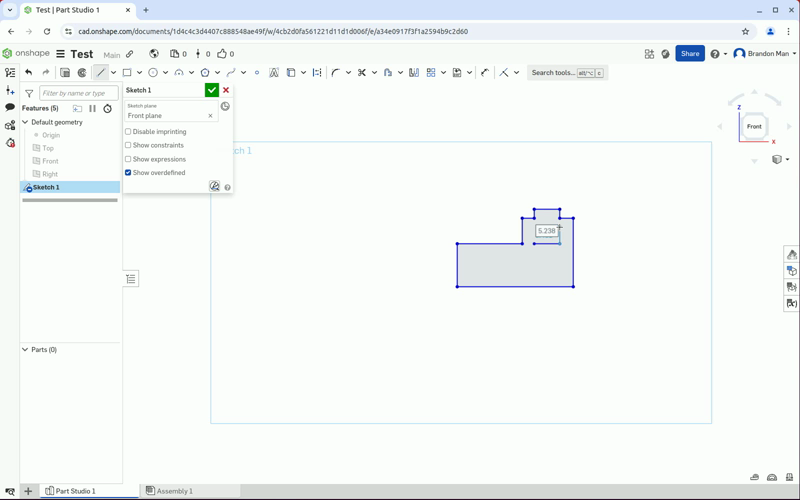
key_down(shift)
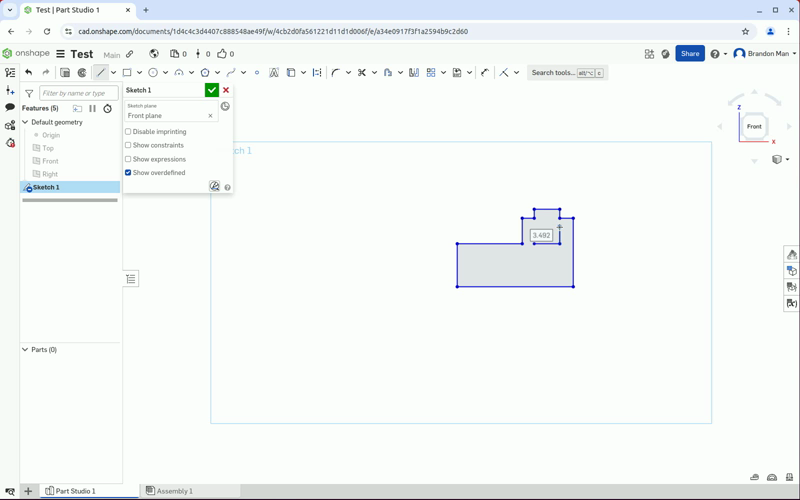
mouse_move(589, 226)
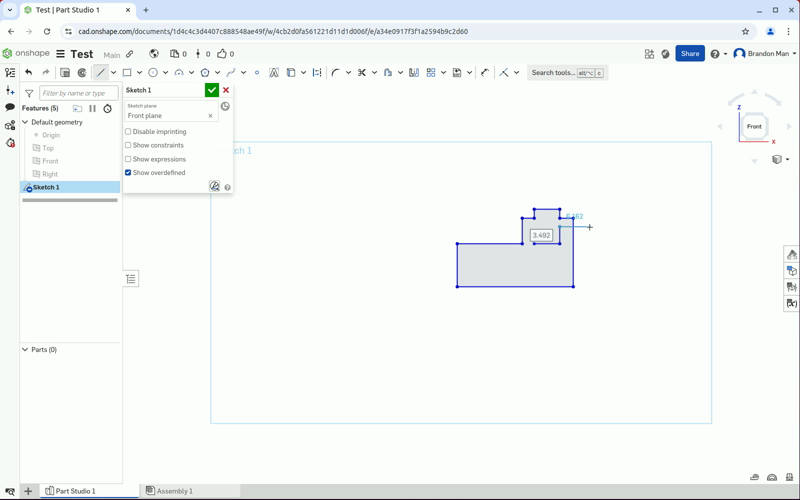
mouse_move(534, 226)
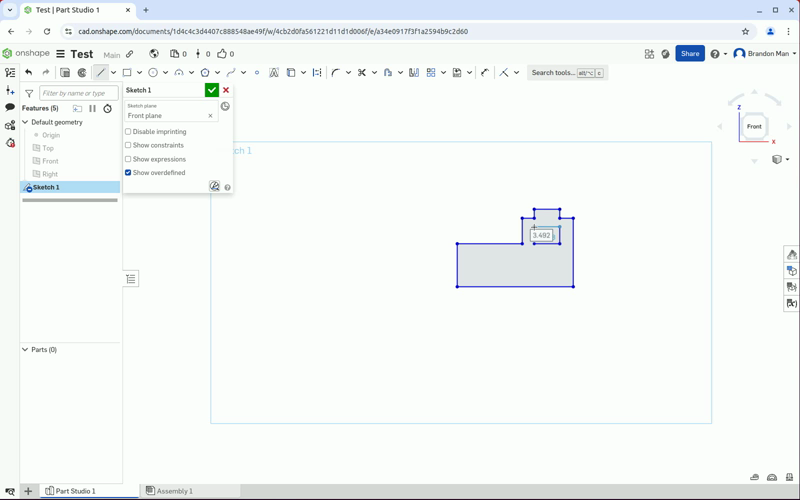
click(534, 226)
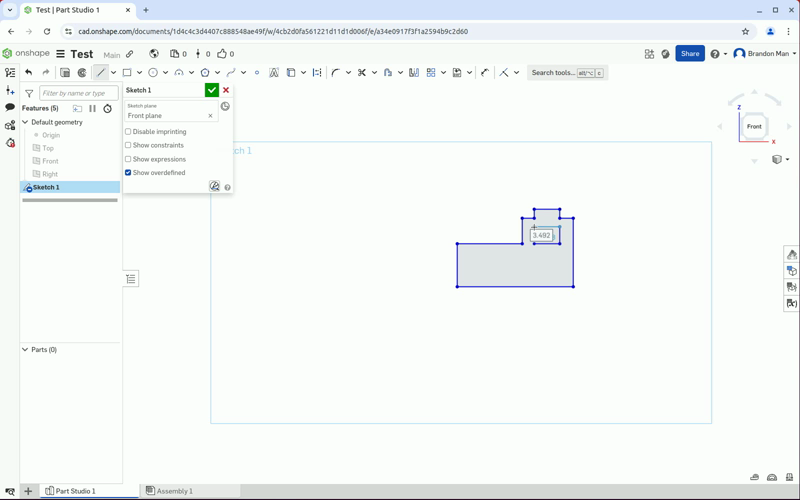
key_up(shift)
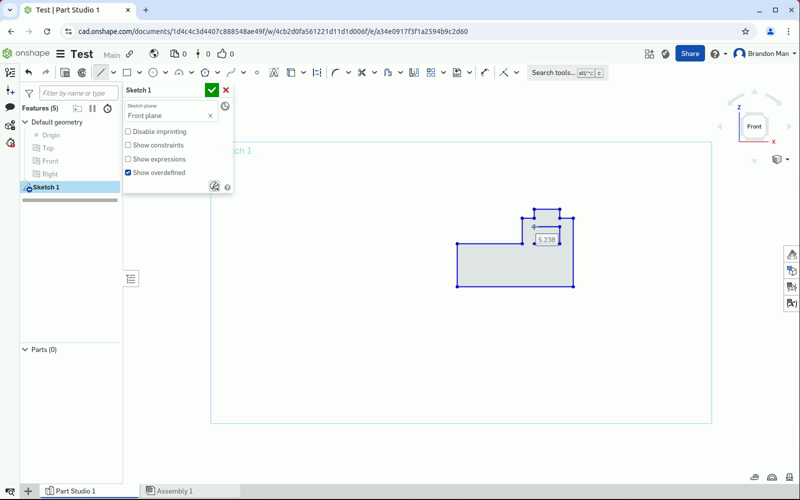
mouse_move(564, 226)
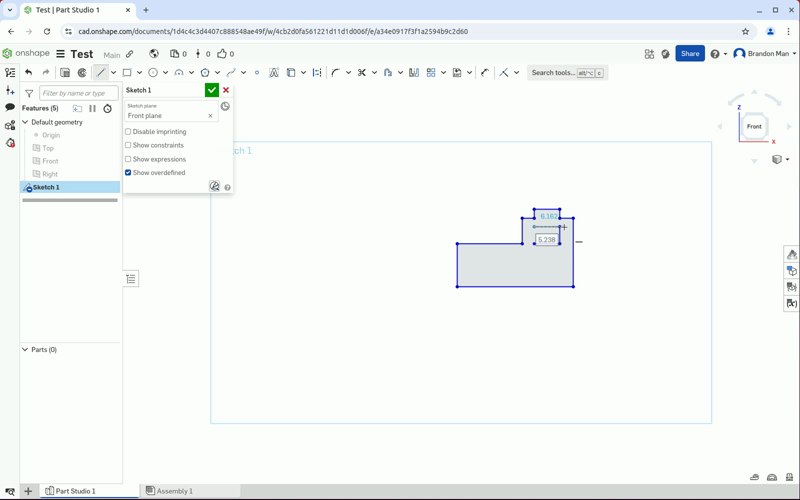
key_down(shift)
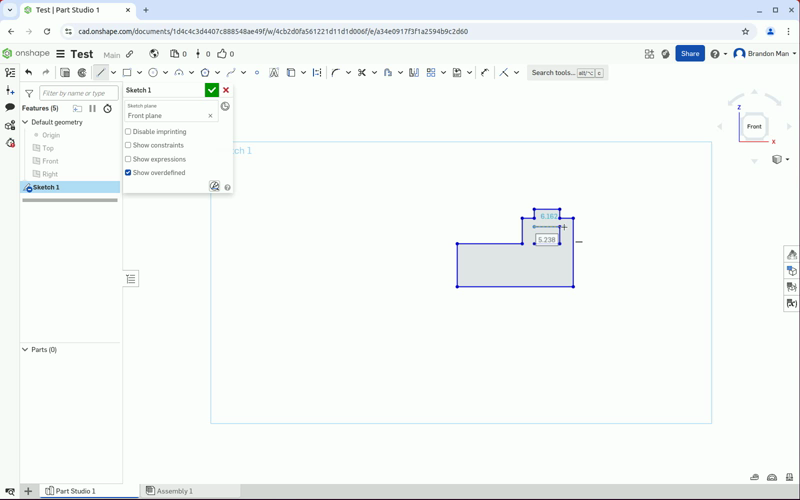
mouse_move(534, 243)
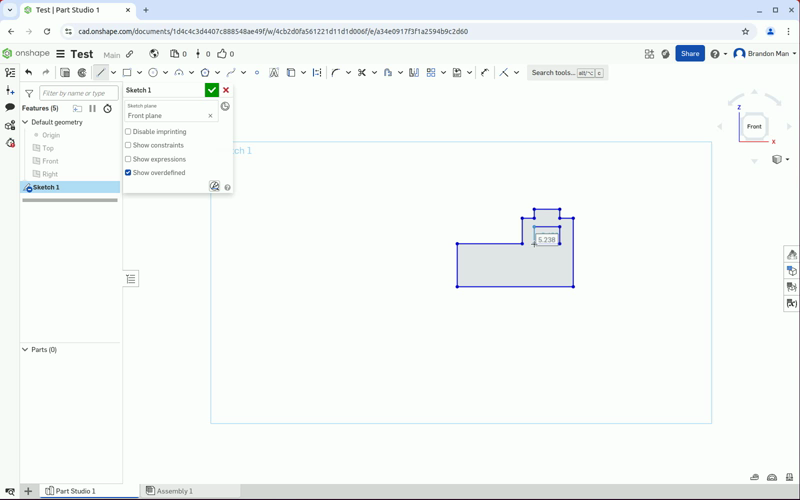
key_up(shift)
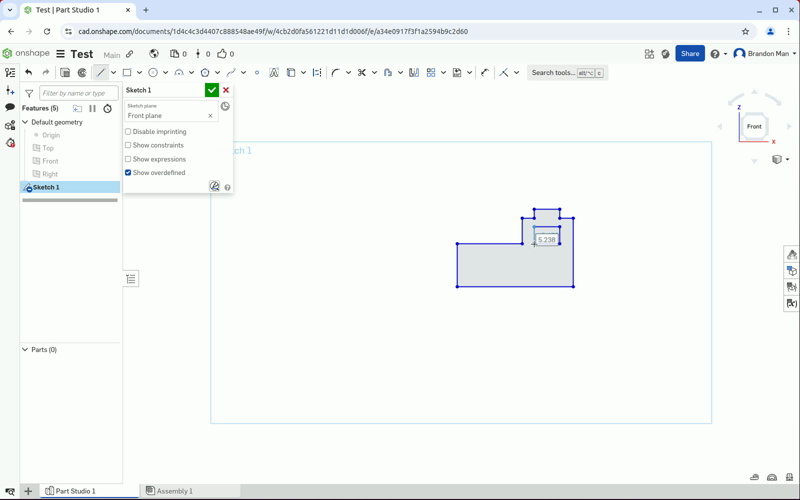
click(534, 243)
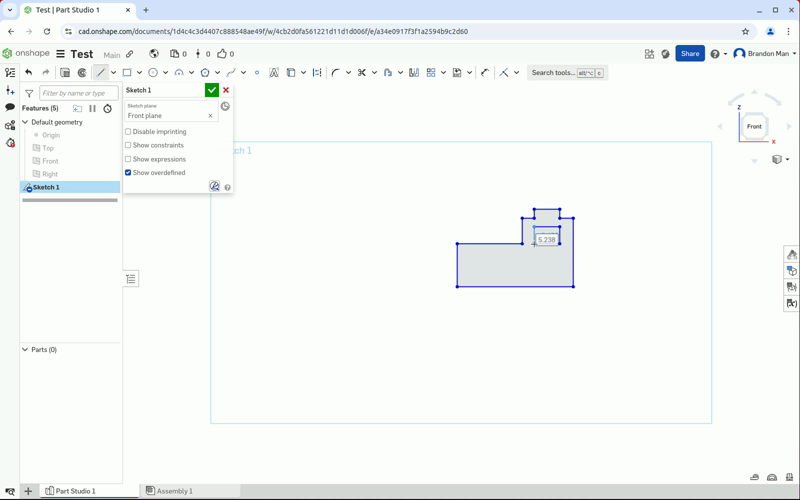
key(esc)
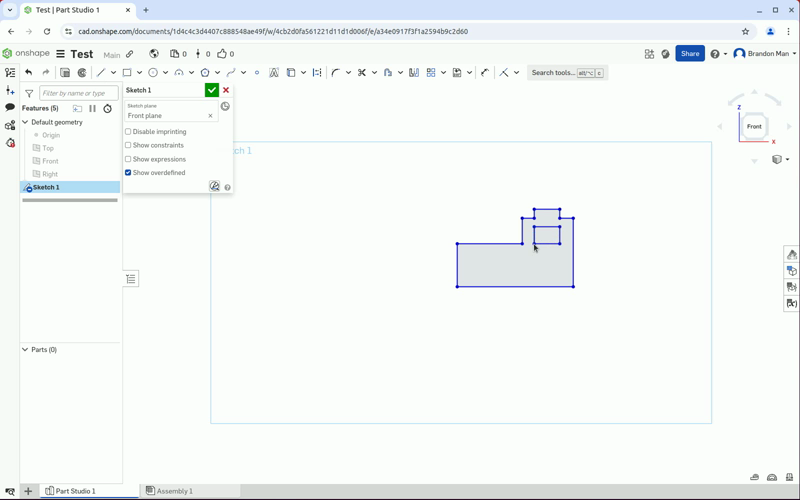
mouse_move(561, 276)
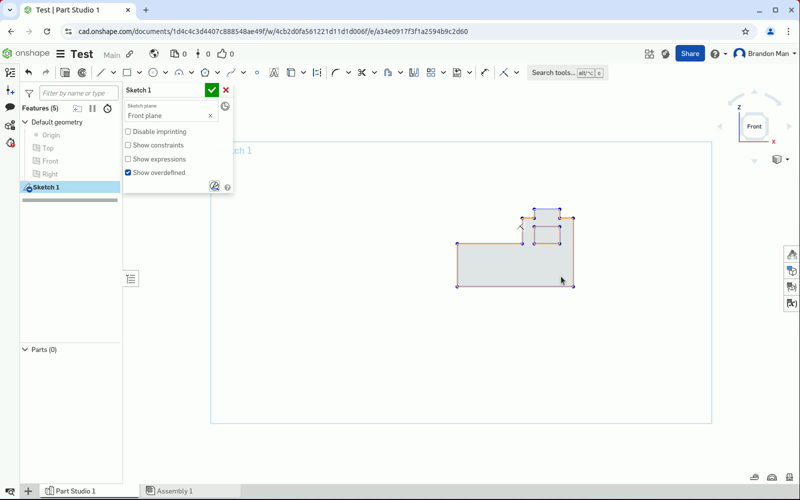
click(561, 276)
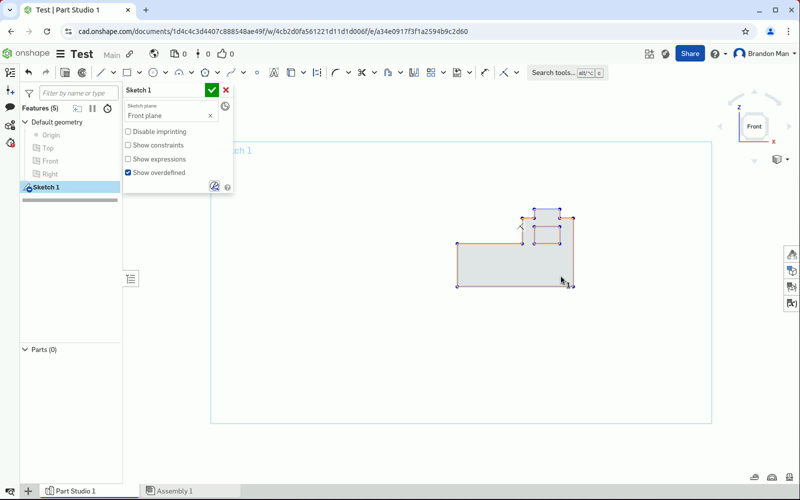
mouse_move(73, 352)
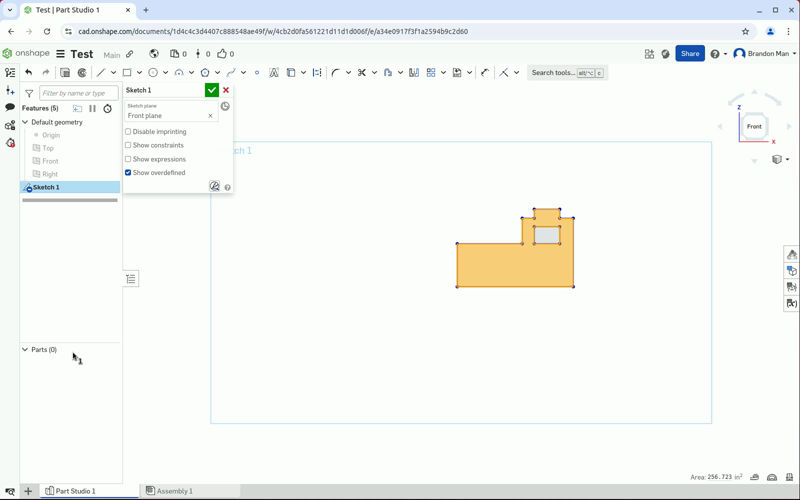
key(shift+y)
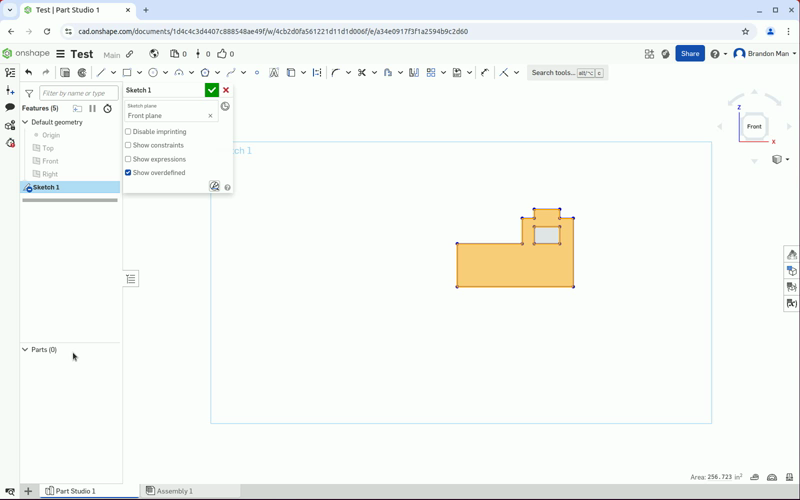
key(shift+e)
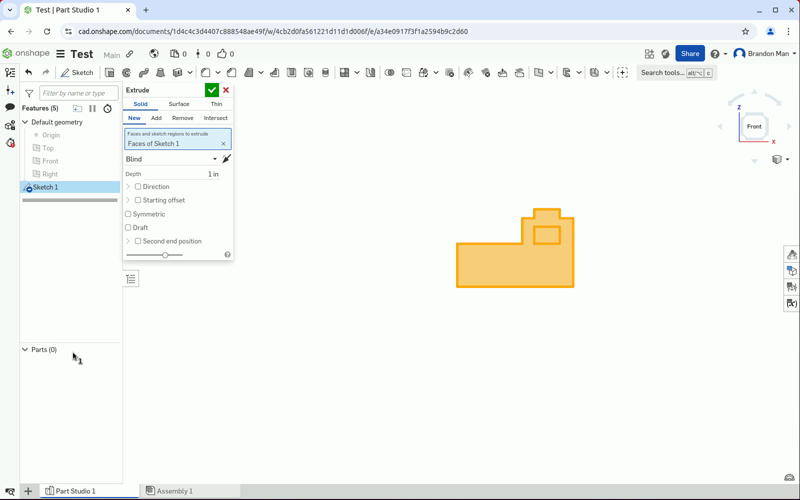
mouse_move(143, 106)
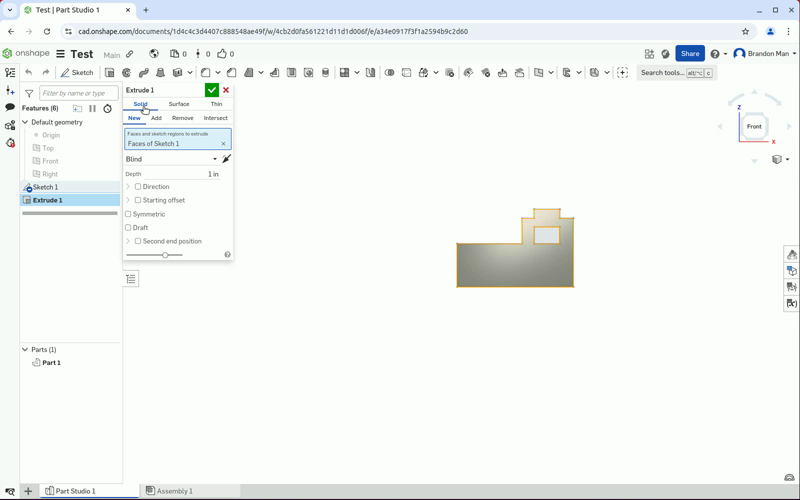
click(143, 106)
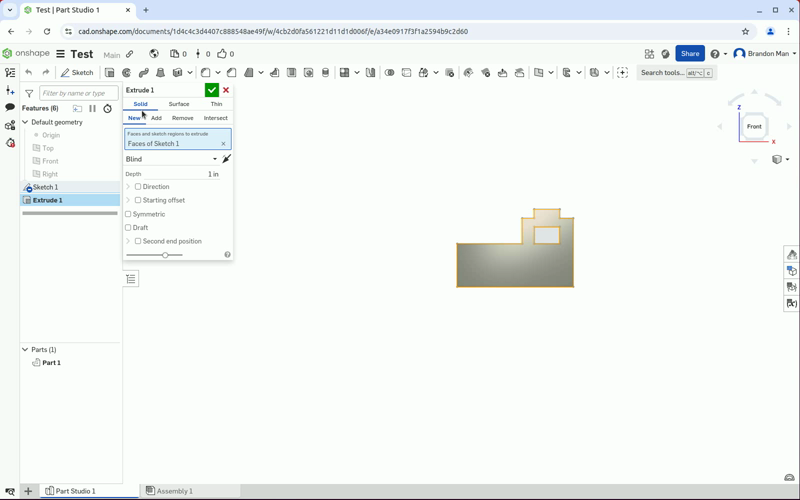
mouse_move(137, 120)
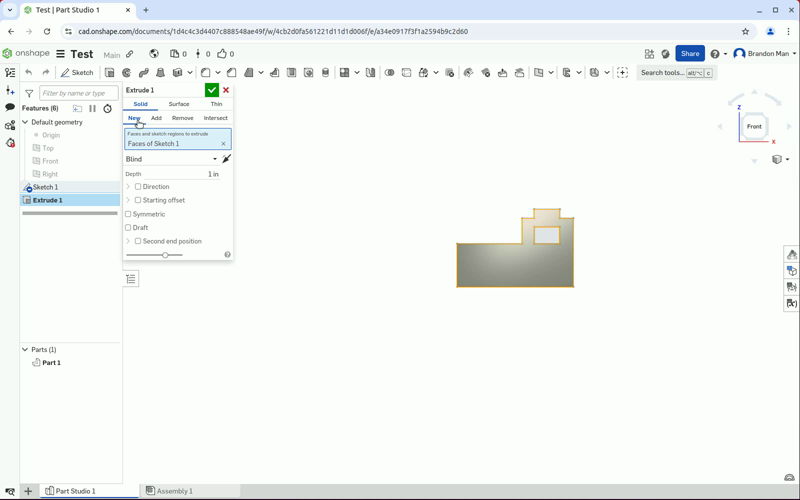
click(137, 120)
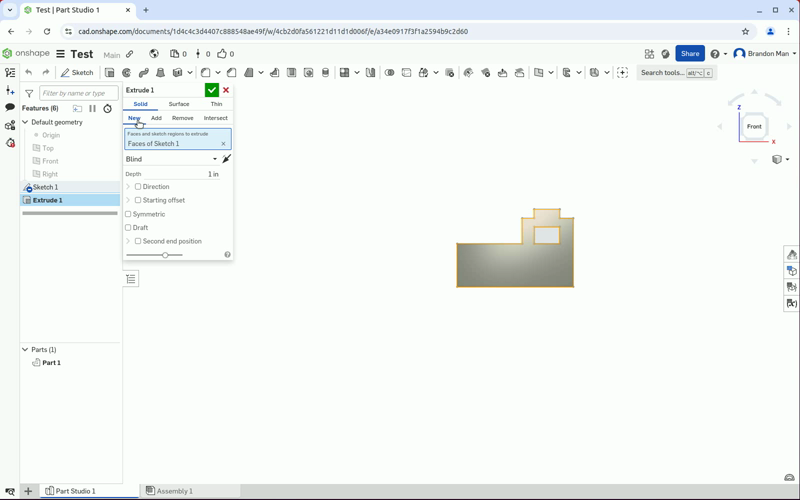
key(tab, 4)
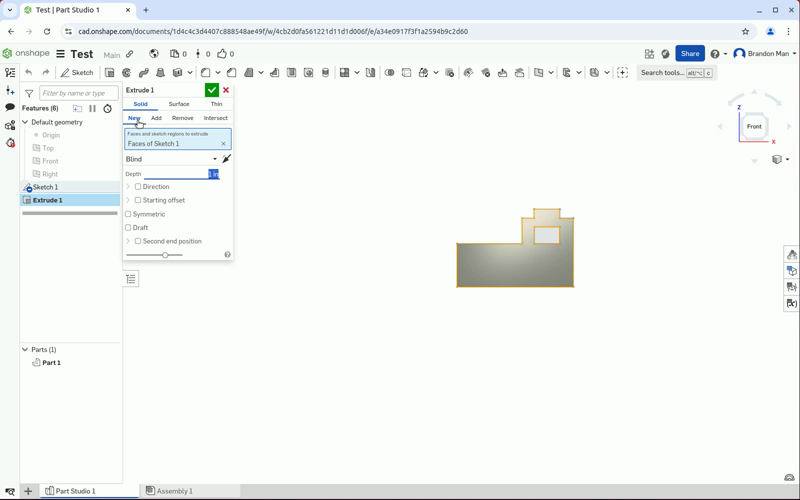
text(10.591)
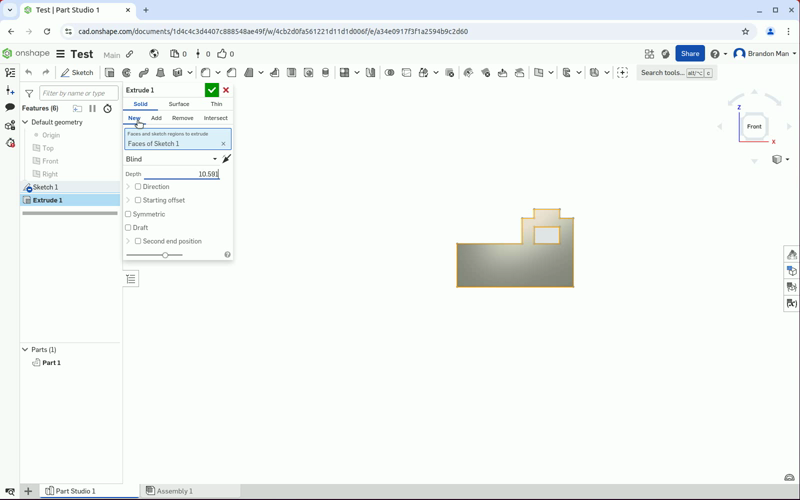
key(enter)
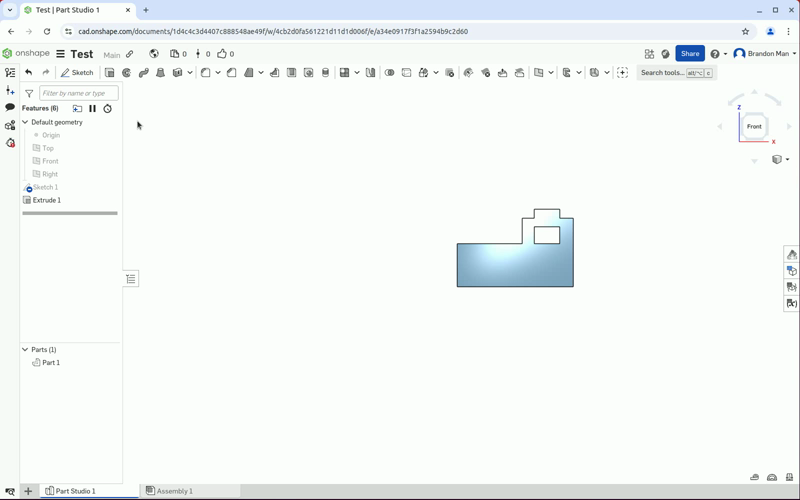
key(shift+h)
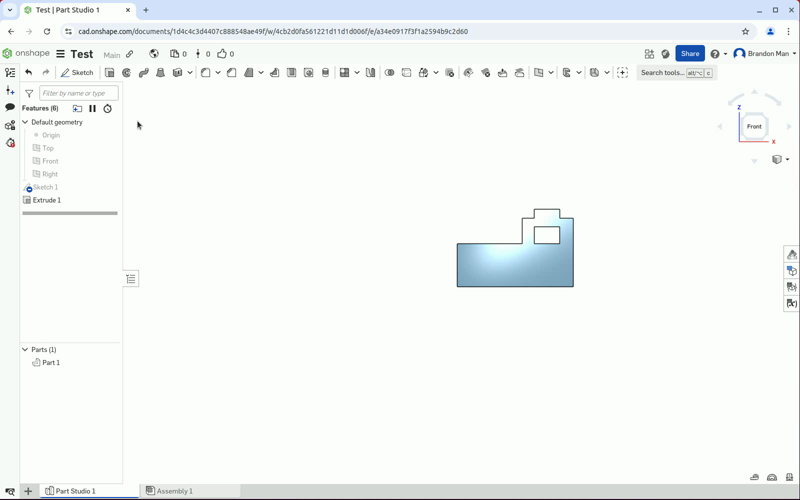
key(shift+h)
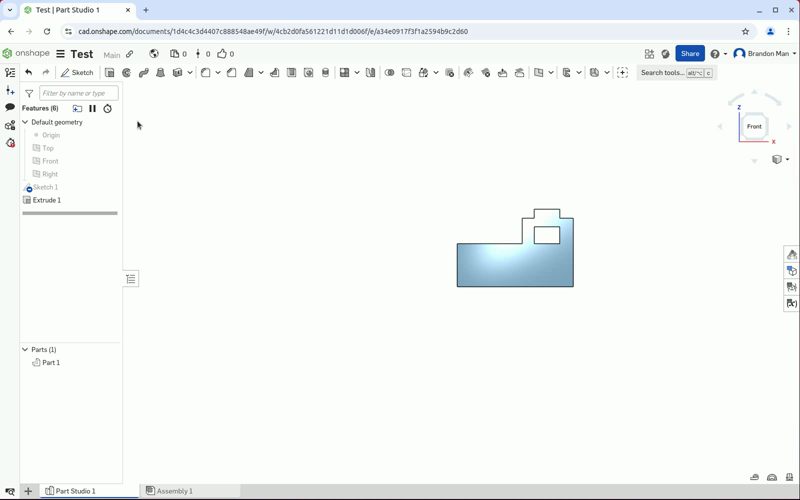
mouse_move(73, 189)
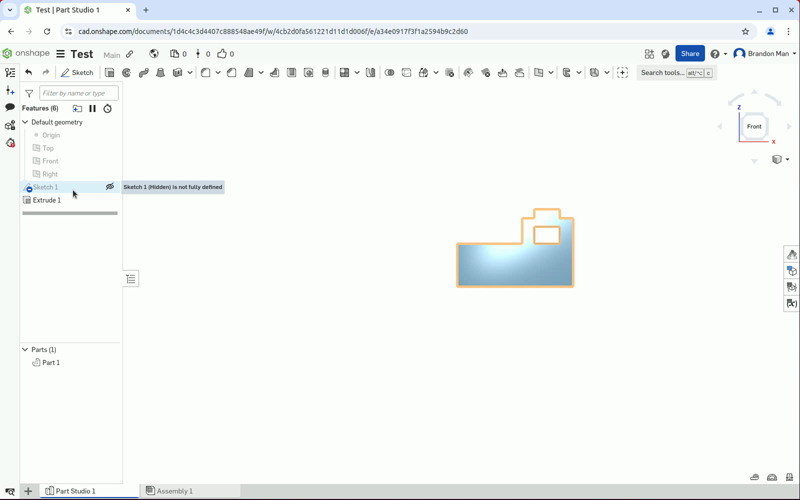
click(73, 189)
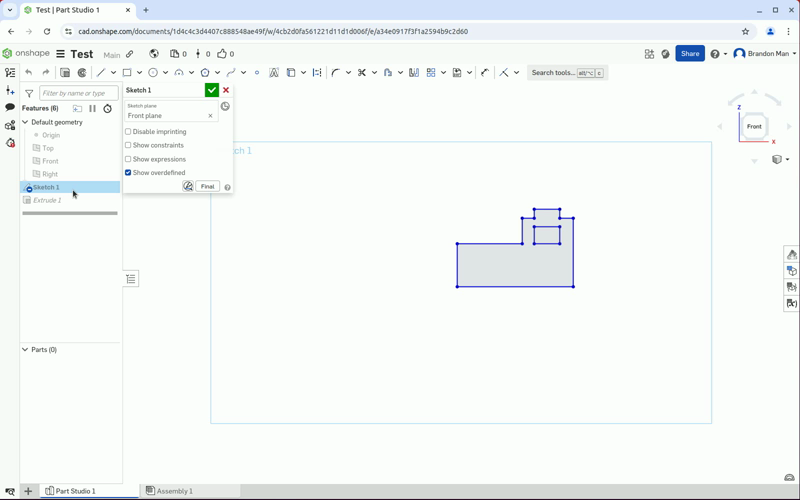
mouse_move(229, 92)
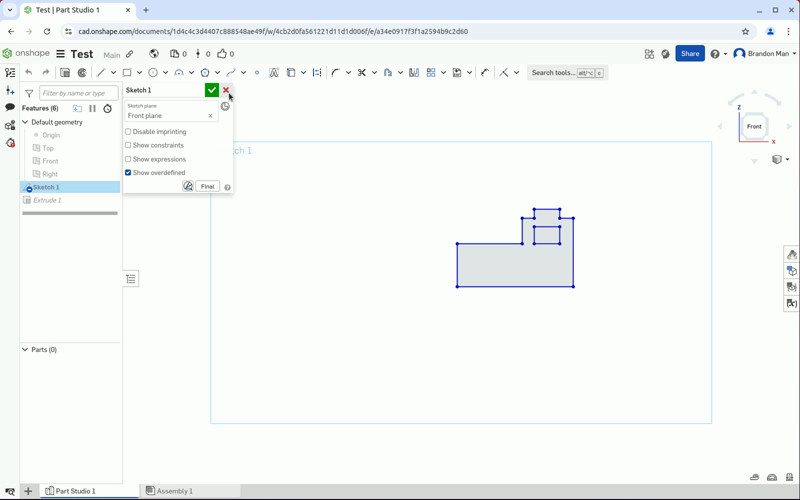
click(229, 92)
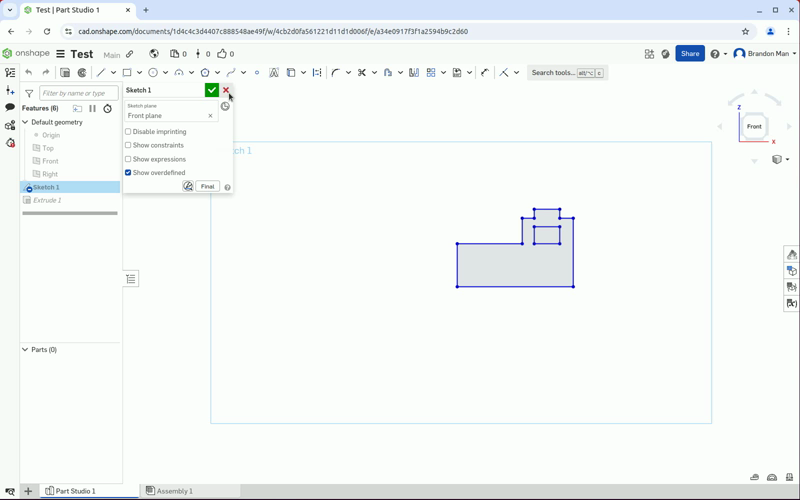
key(shift+s)
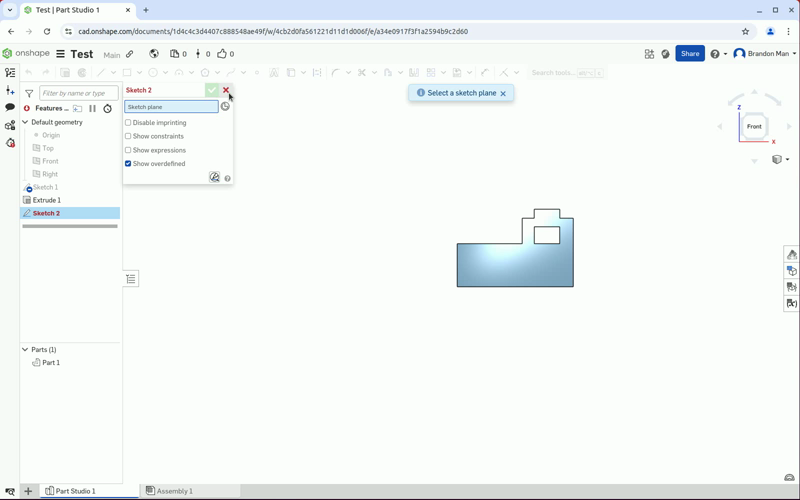
mouse_move(73, 163)
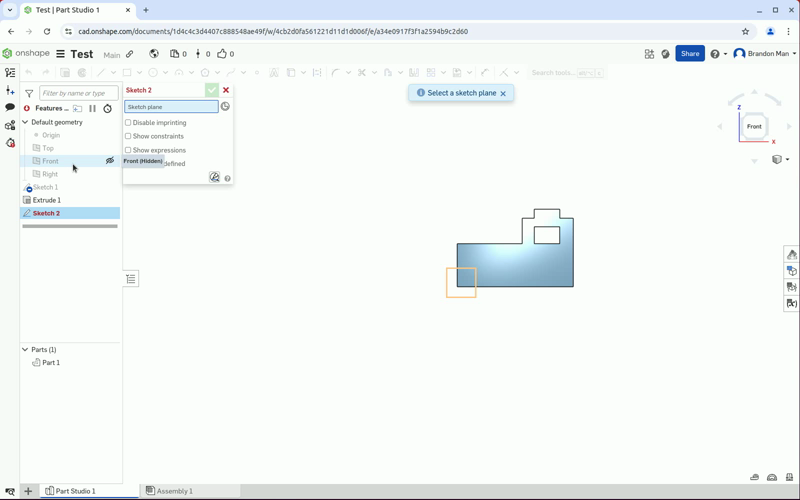
click(73, 163)
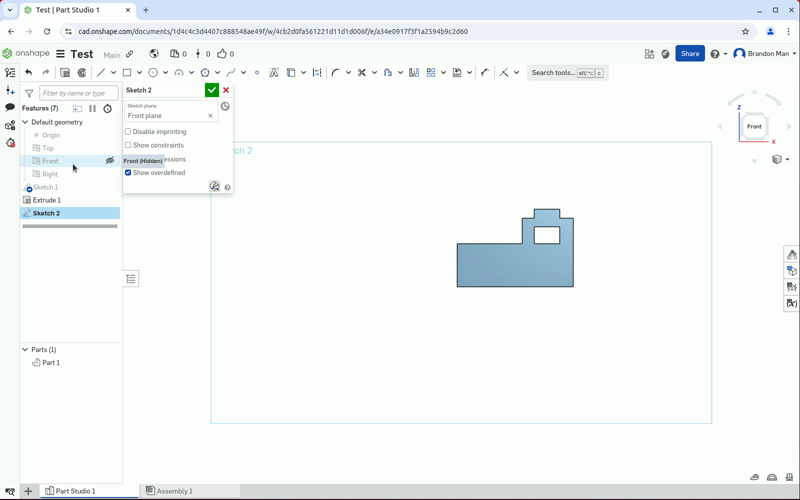
mouse_move(73, 352)
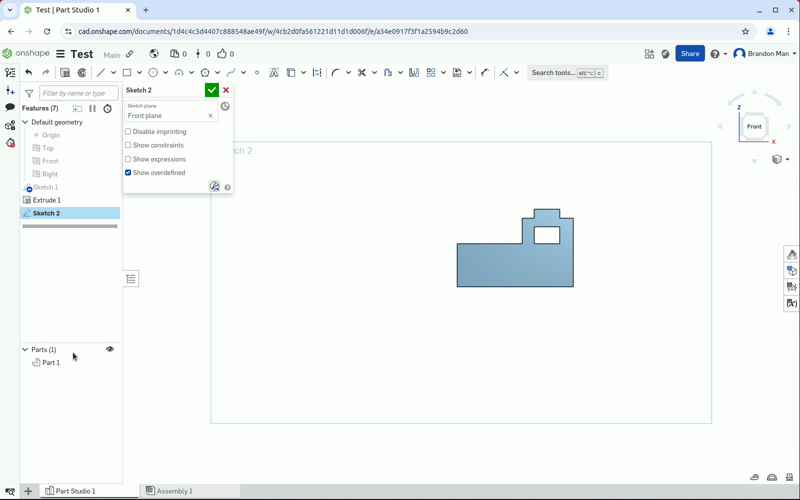
key(y)
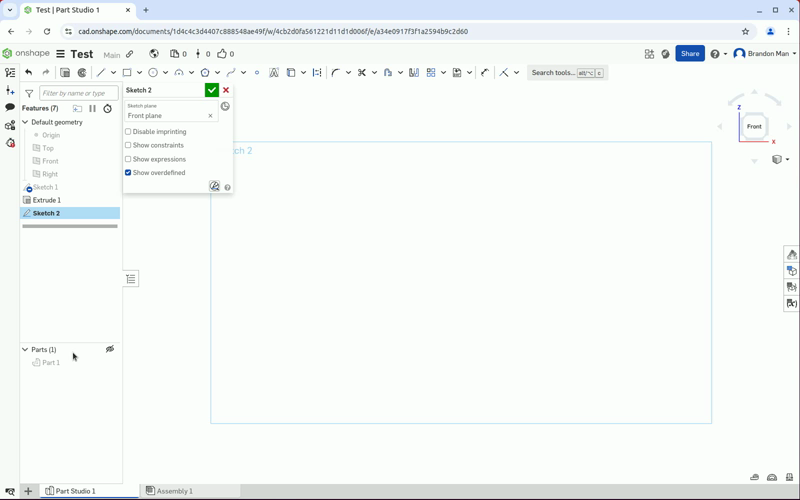
key(l)
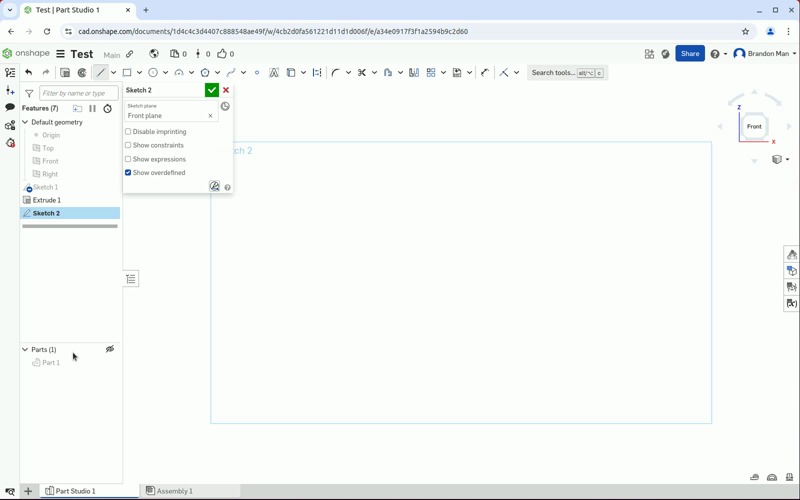
key_down(shift)
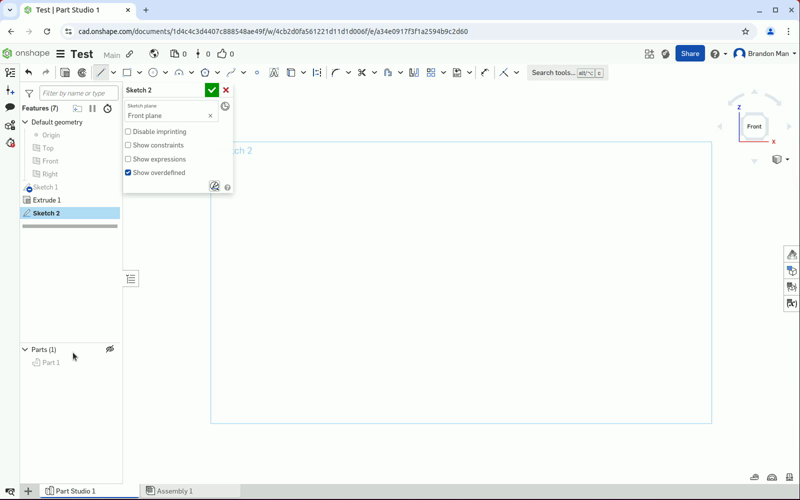
mouse_move(534, 243)
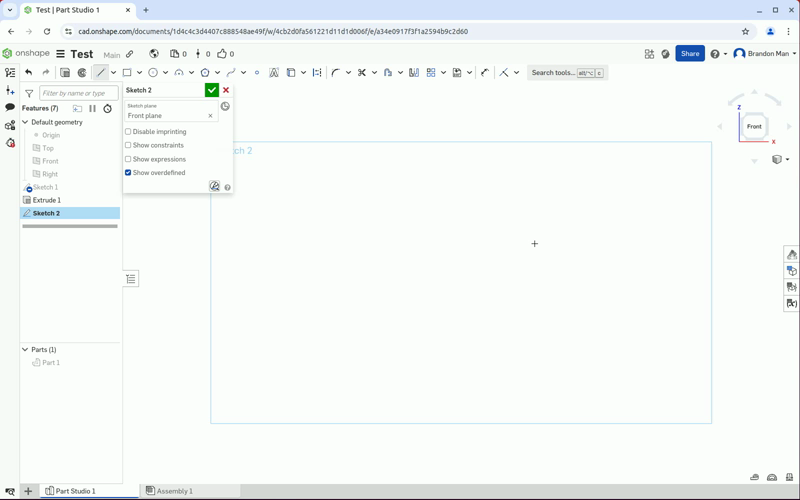
click(534, 243)
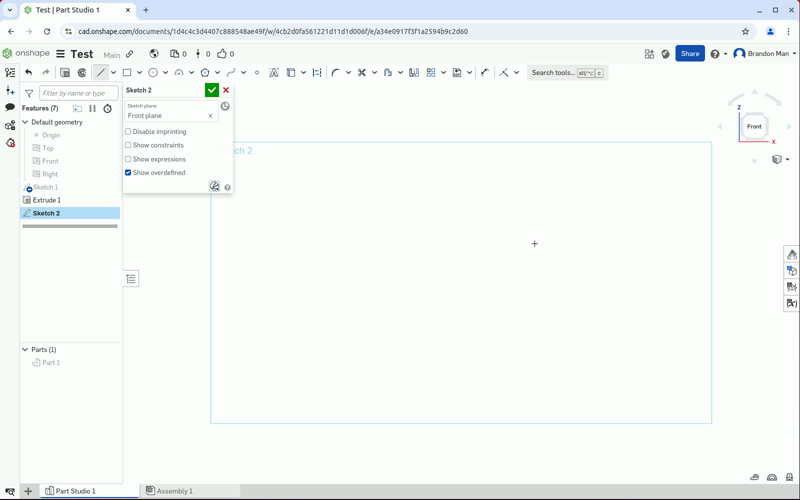
key_up(shift)
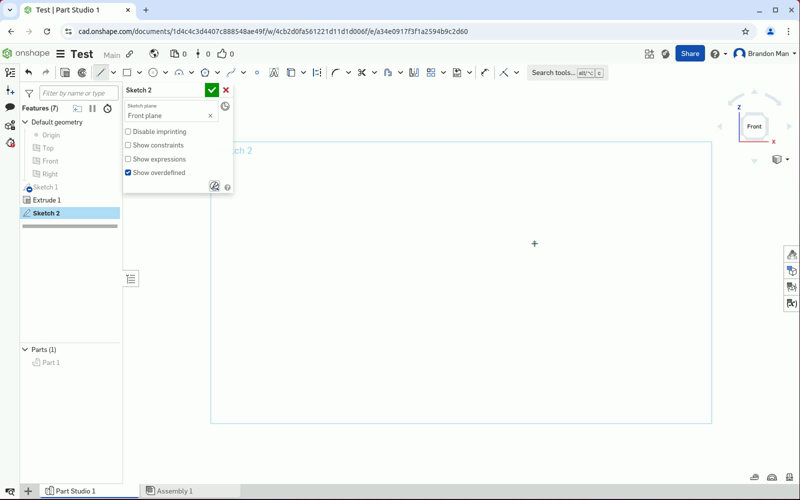
key_down(shift)
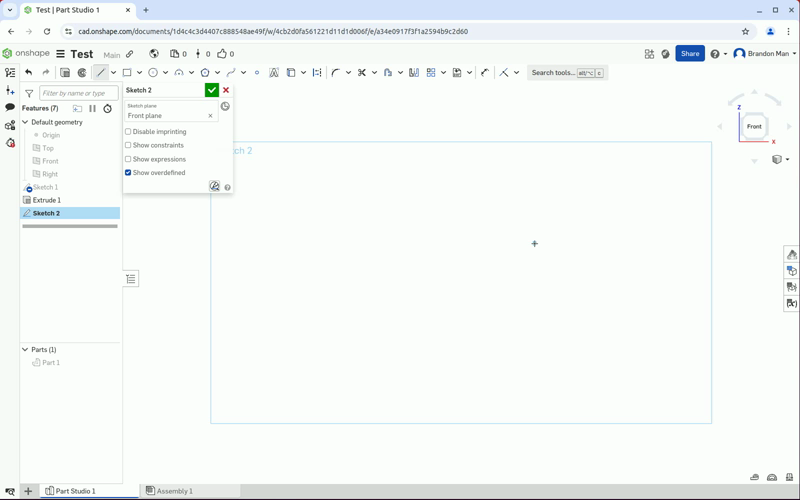
mouse_move(564, 243)
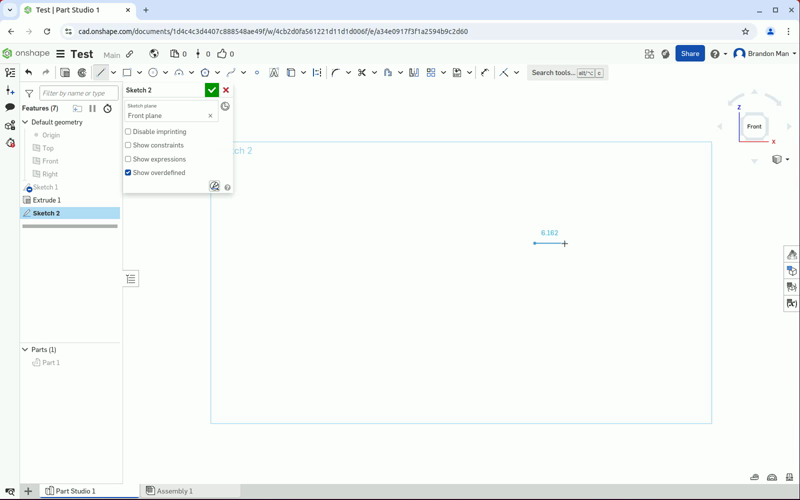
mouse_move(561, 243)
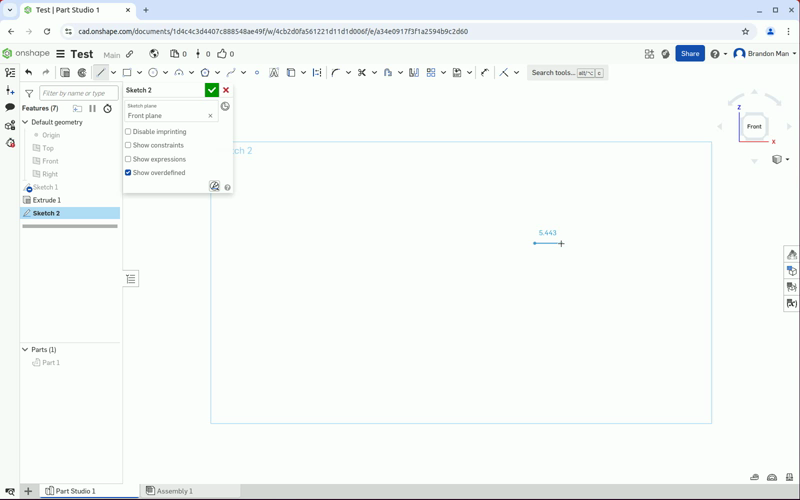
click(561, 243)
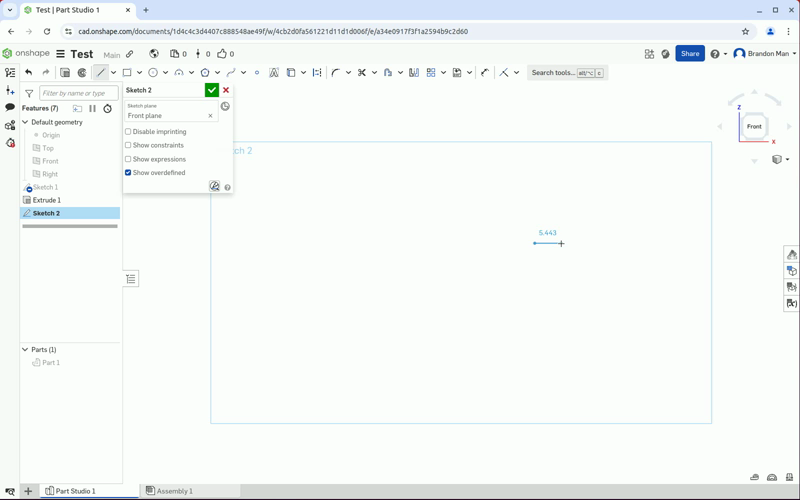
key_up(shift)
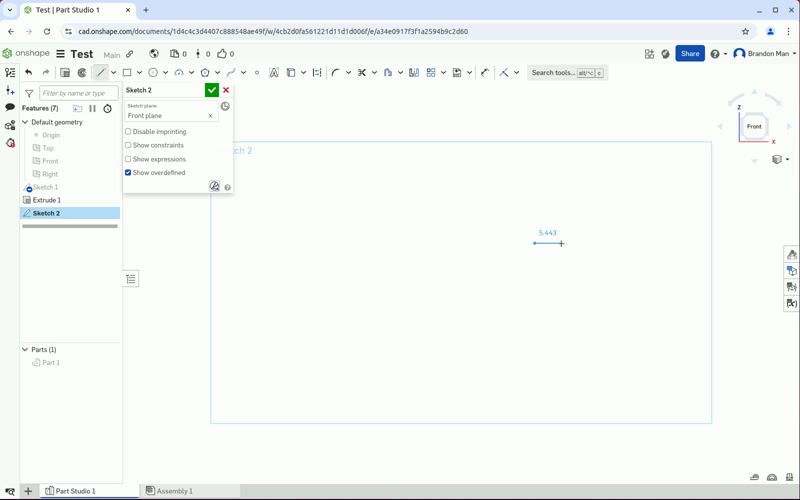
key_down(shift)
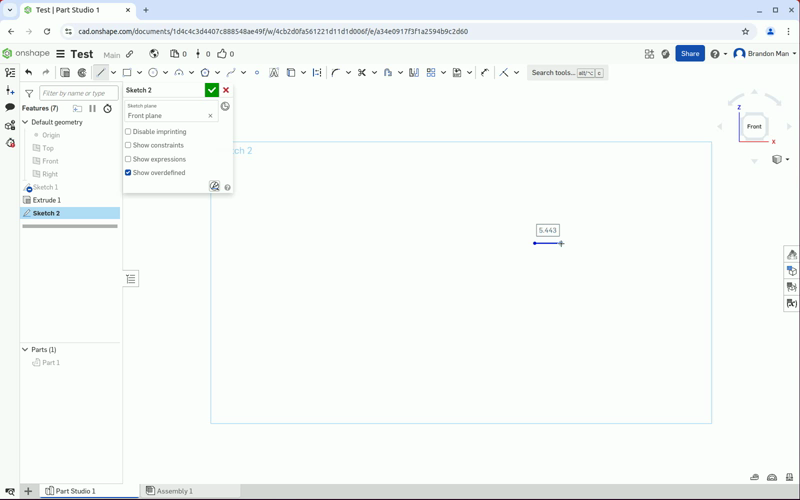
mouse_move(589, 243)
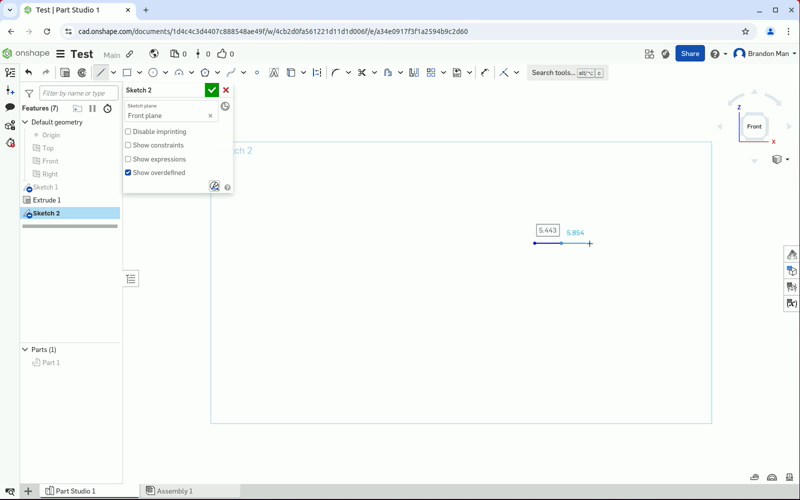
mouse_move(561, 225)
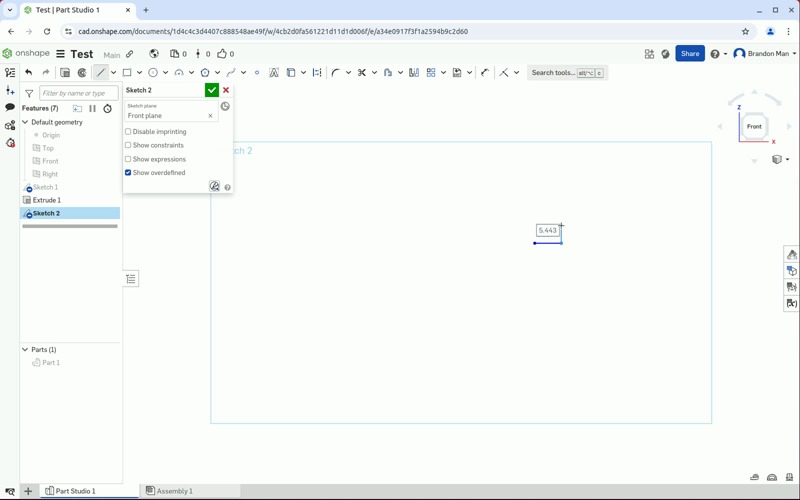
click(561, 225)
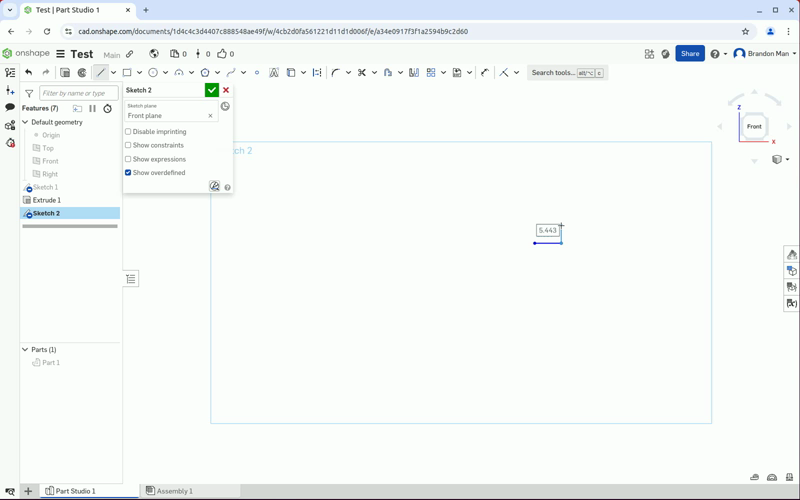
key_up(shift)
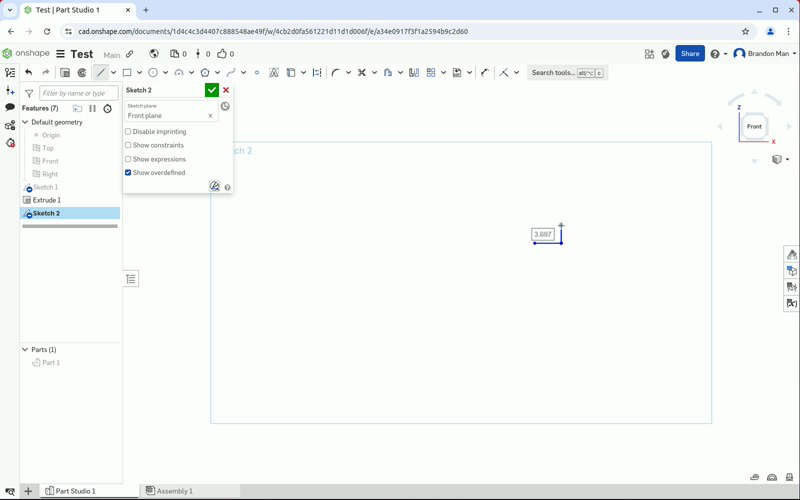
key_down(shift)
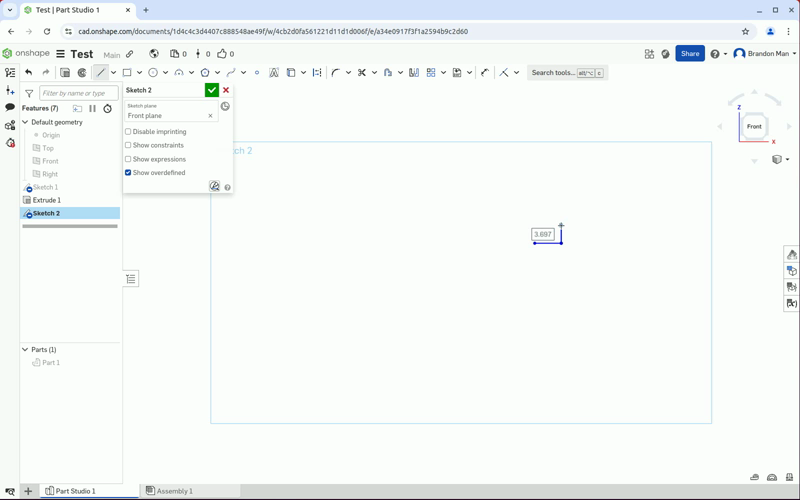
mouse_move(589, 225)
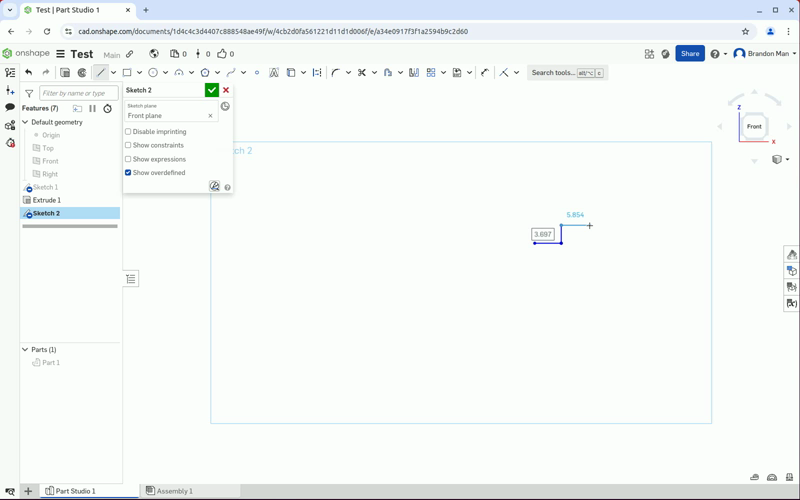
mouse_move(534, 225)
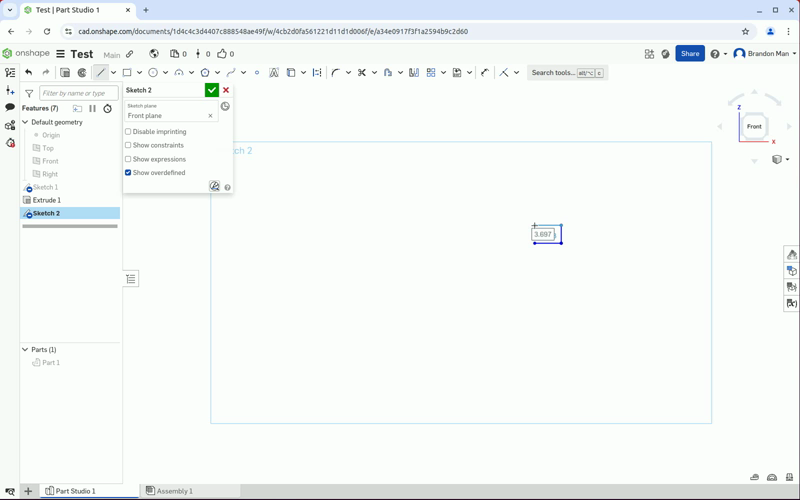
click(534, 225)
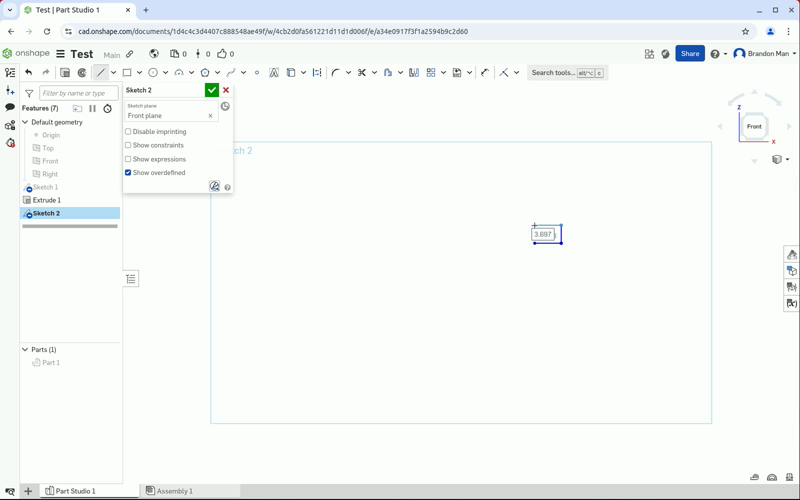
key_up(shift)
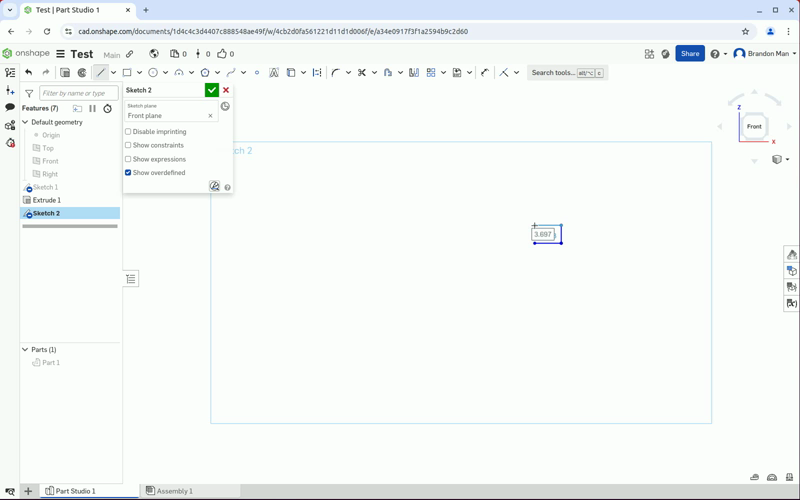
mouse_move(564, 225)
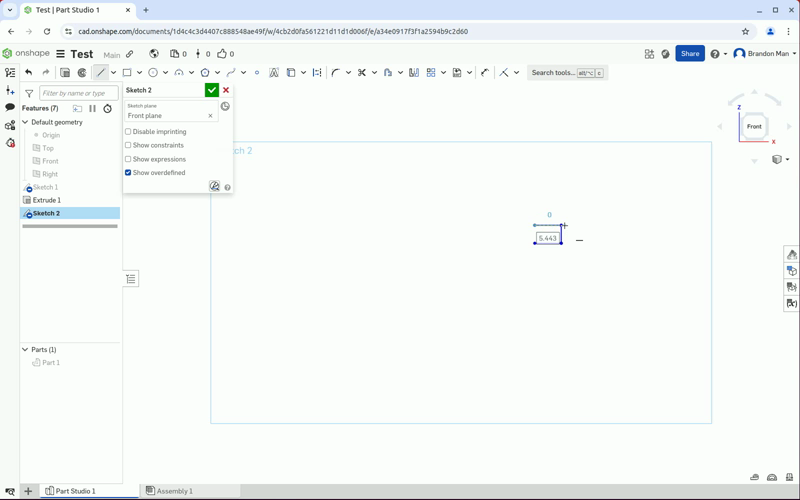
key_down(shift)
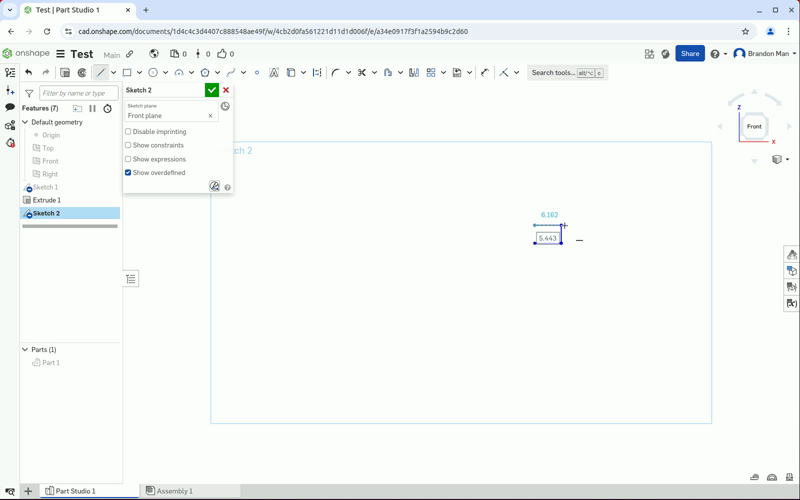
mouse_move(534, 243)
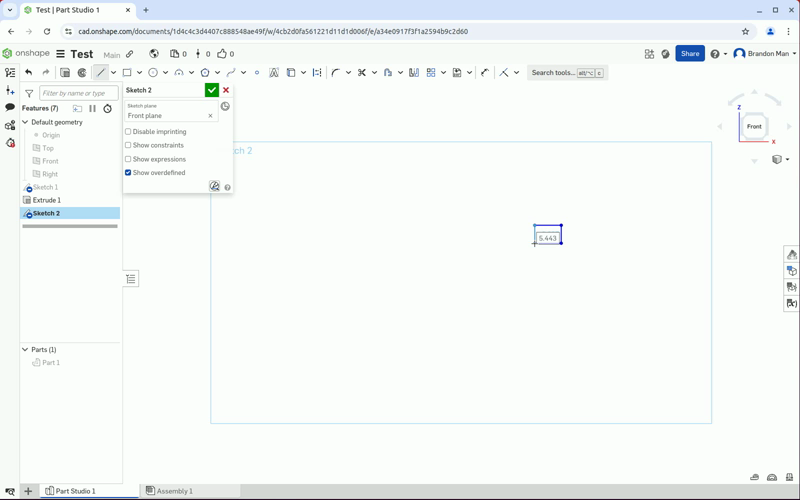
key_up(shift)
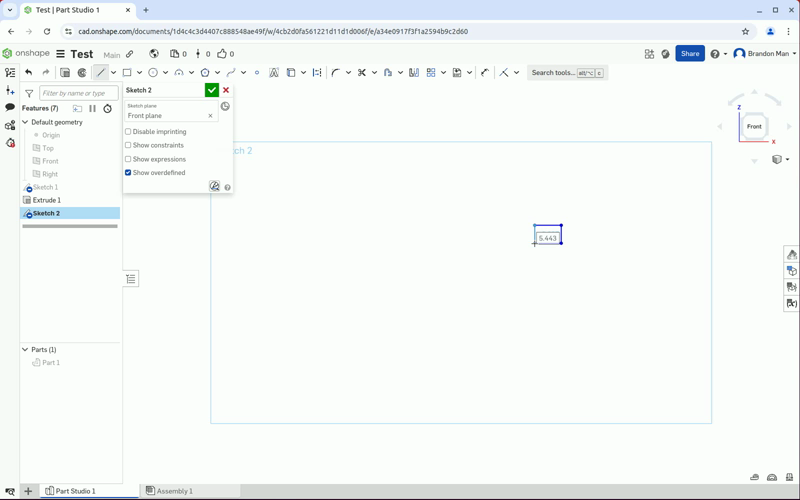
click(534, 243)
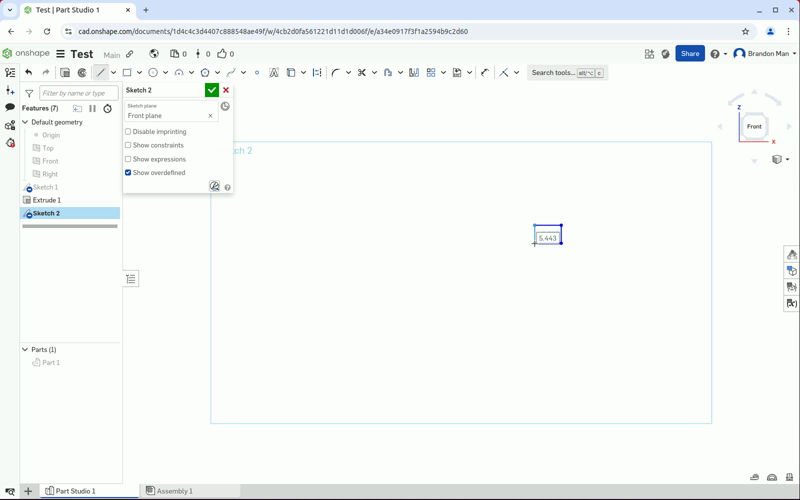
key(esc)
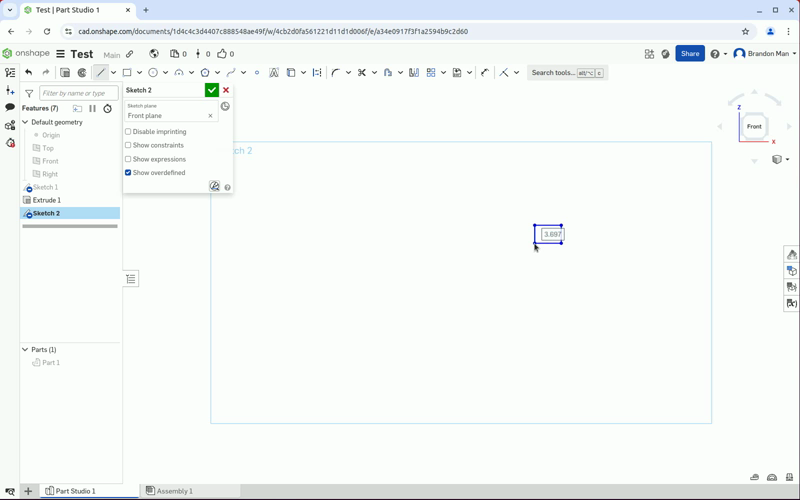
mouse_move(551, 227)
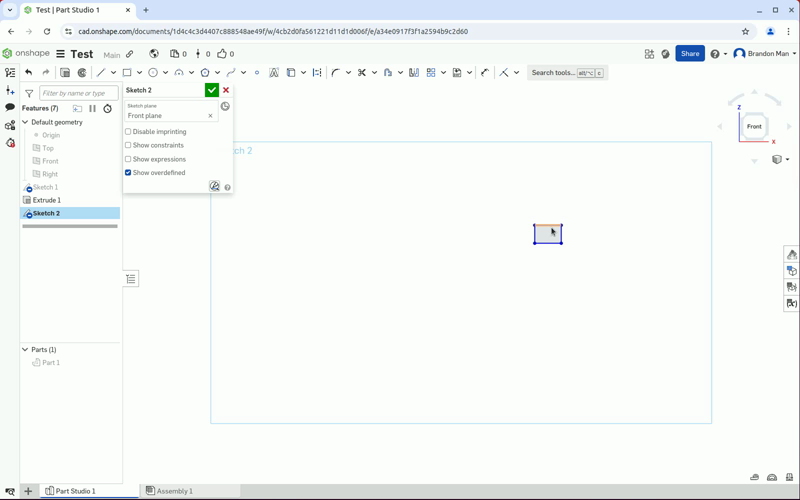
scroll(6)
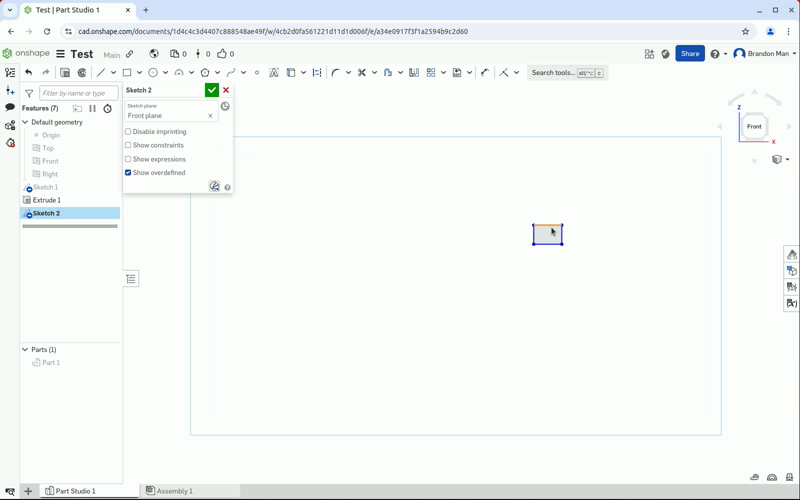
scroll(6)
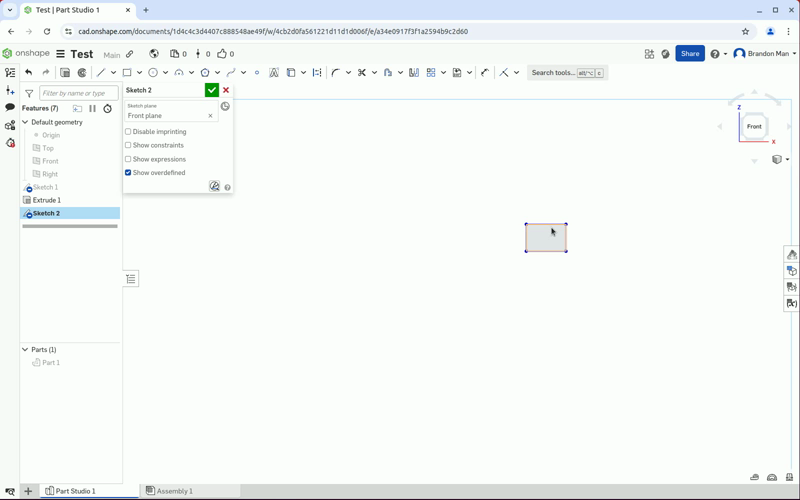
scroll(6)
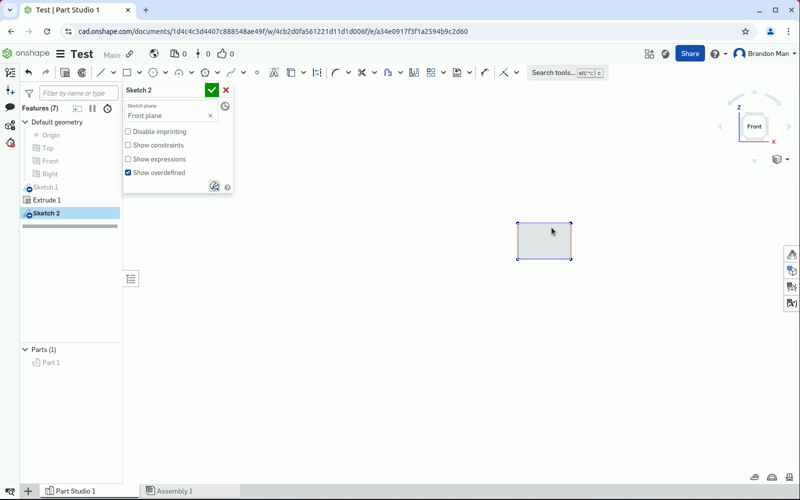
scroll(6)
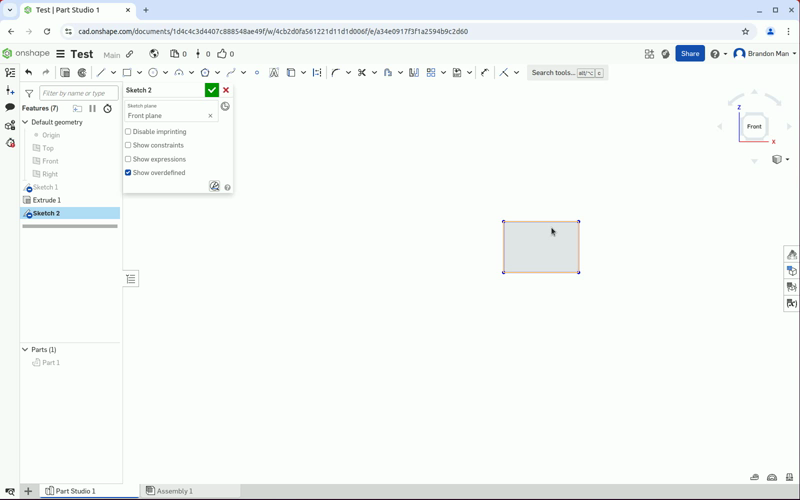
scroll(6)
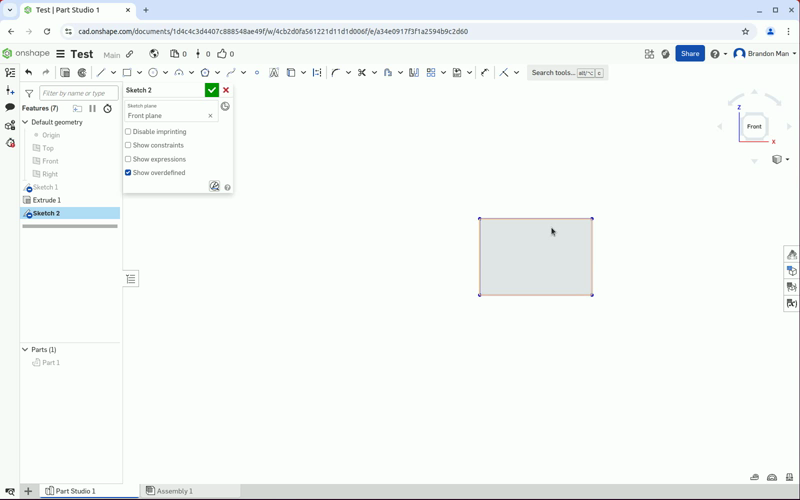
scroll(6)
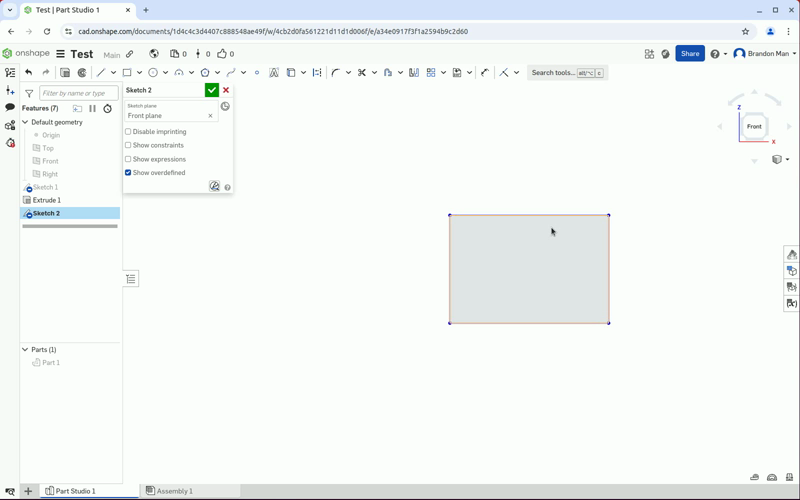
scroll(6)
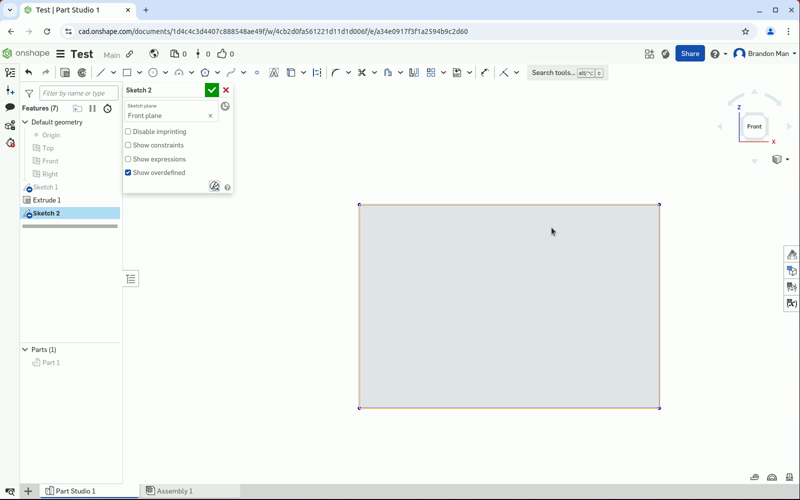
click(551, 227)
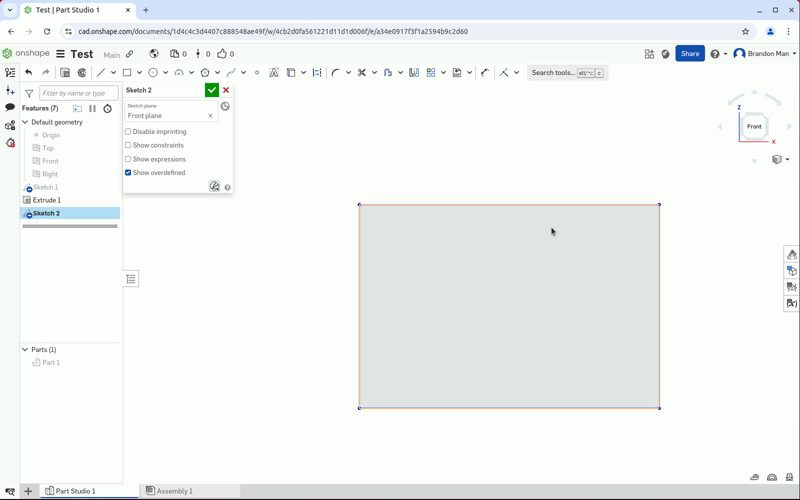
scroll(-6)
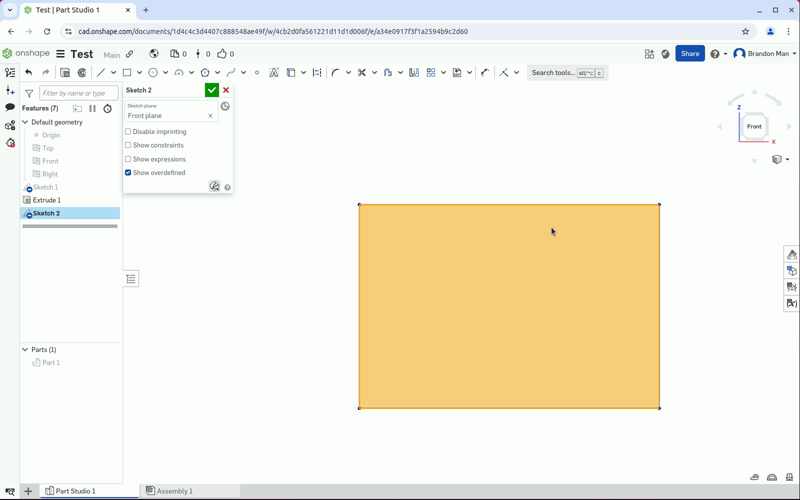
scroll(-6)
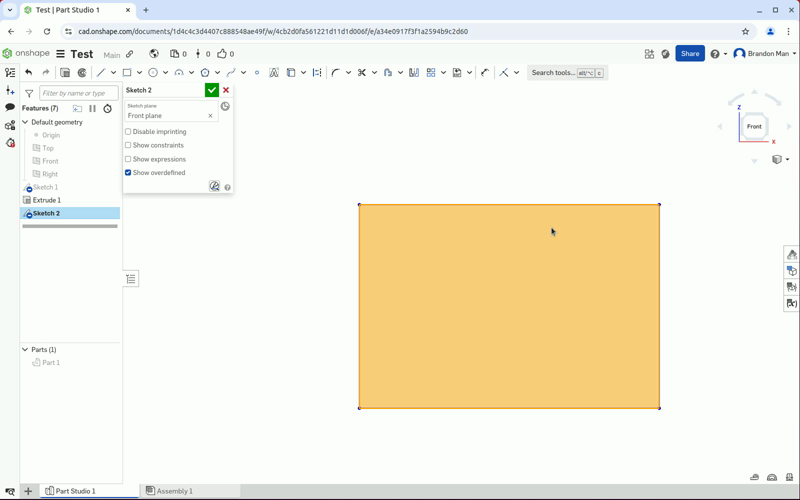
scroll(-6)
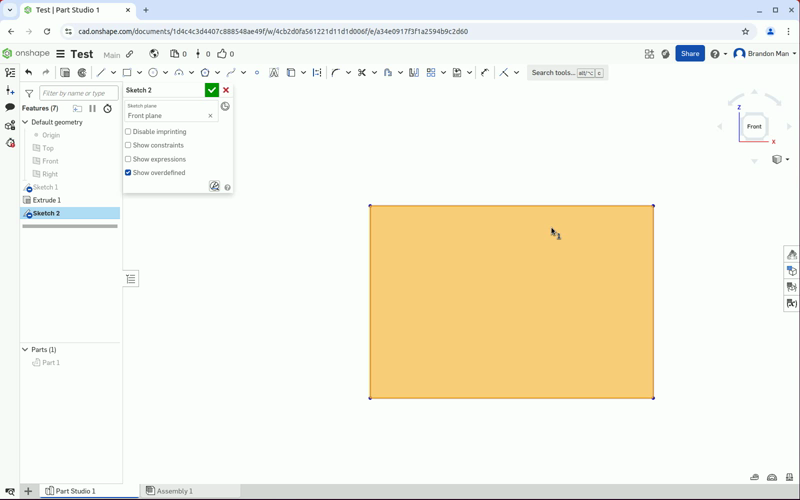
scroll(-6)
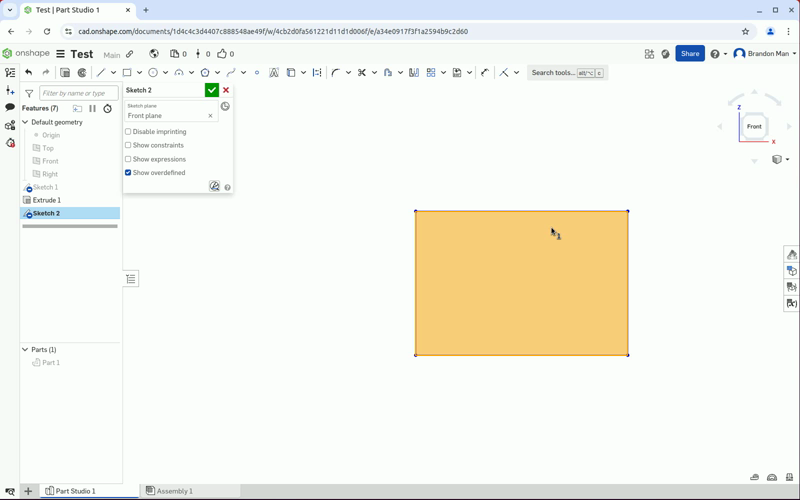
scroll(-6)
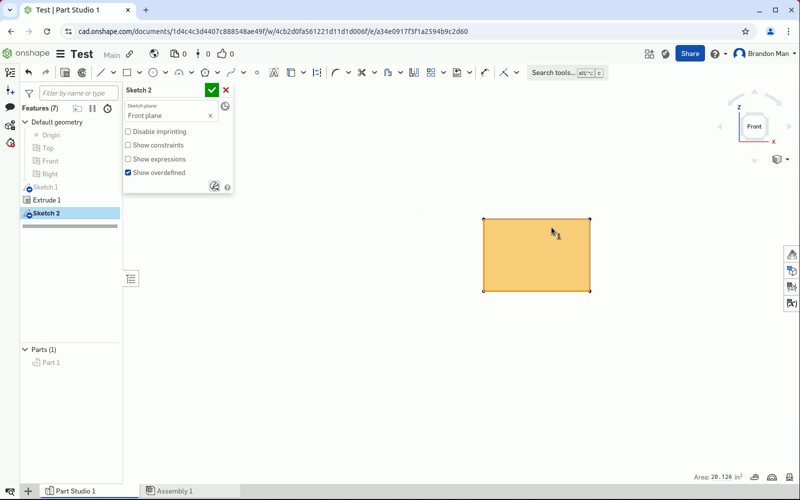
scroll(-6)
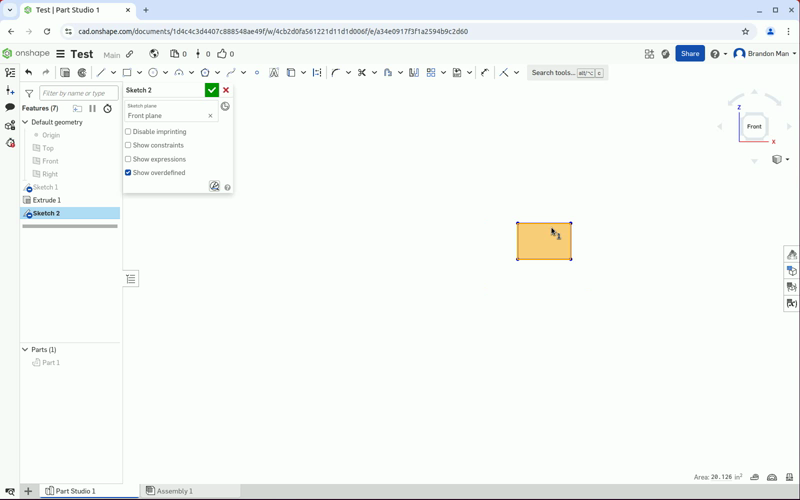
scroll(-6)
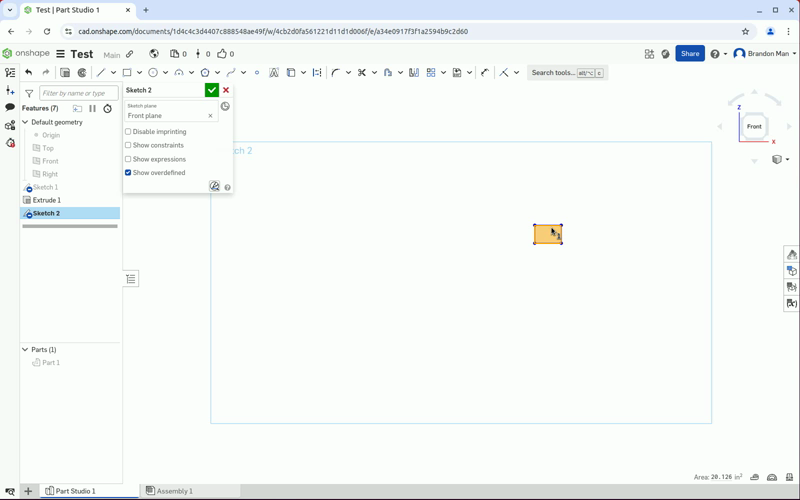
mouse_move(73, 352)
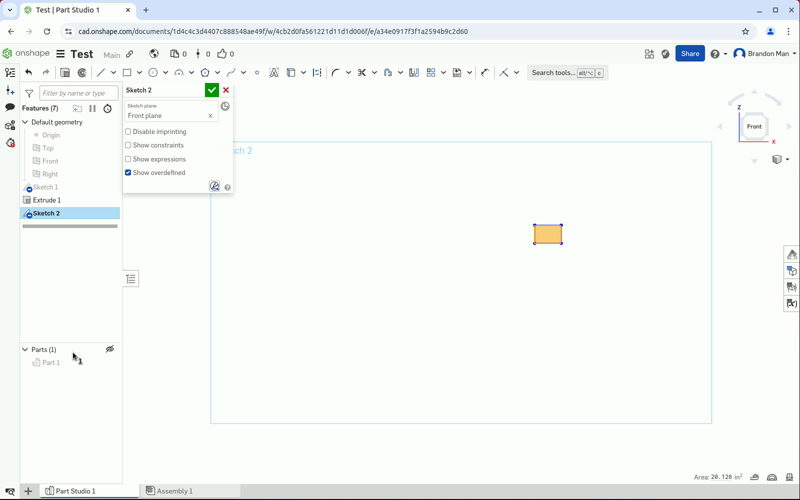
key(shift+y)
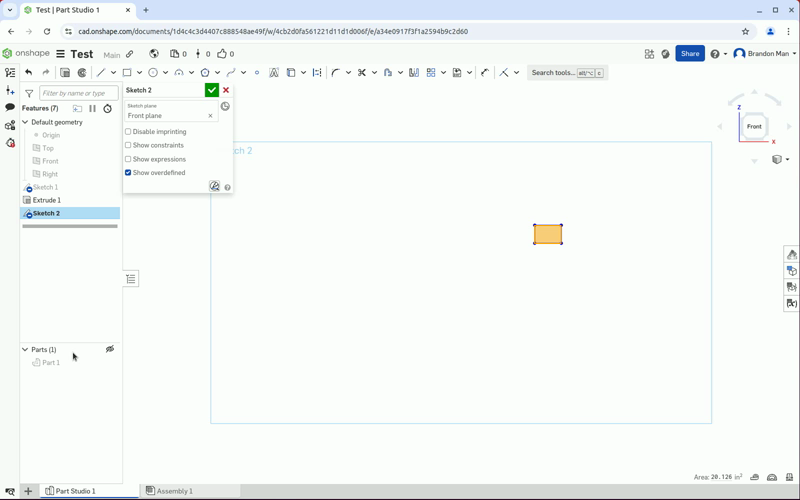
key(shift+e)
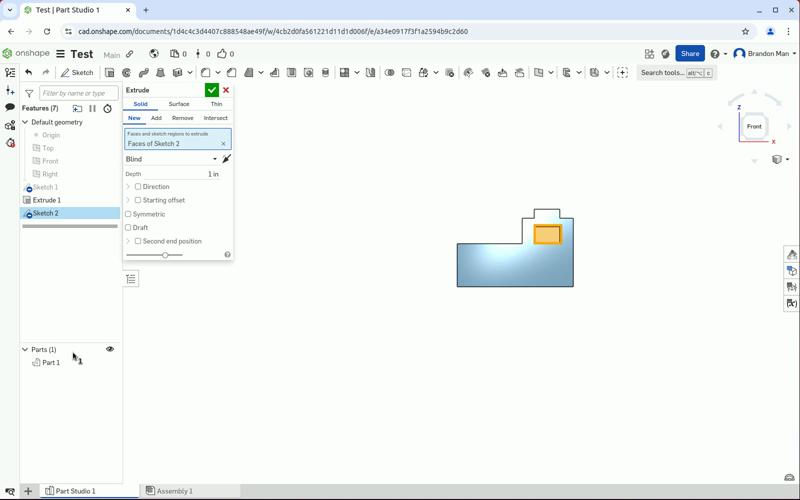
mouse_move(143, 106)
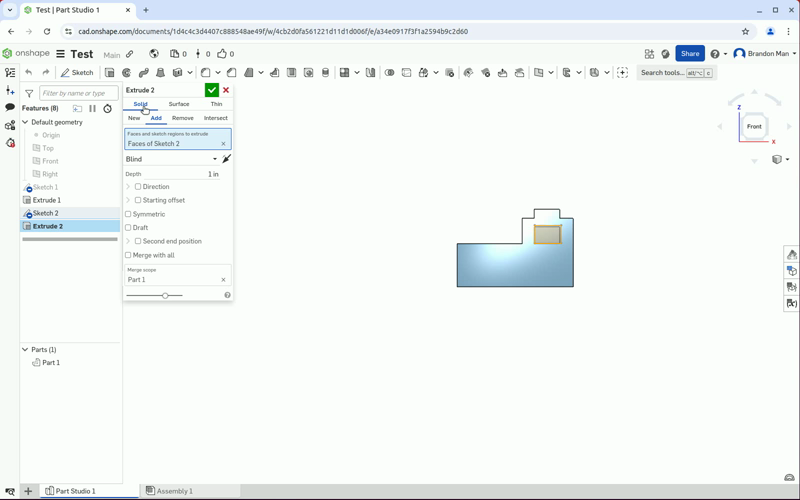
click(143, 106)
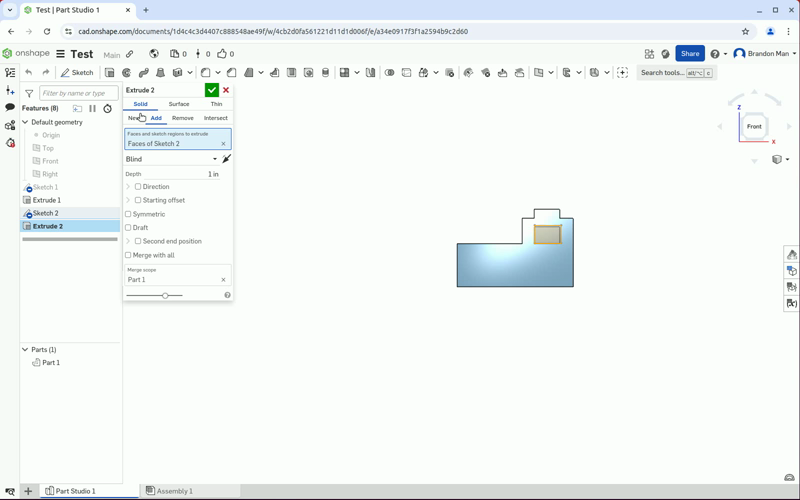
mouse_move(137, 120)
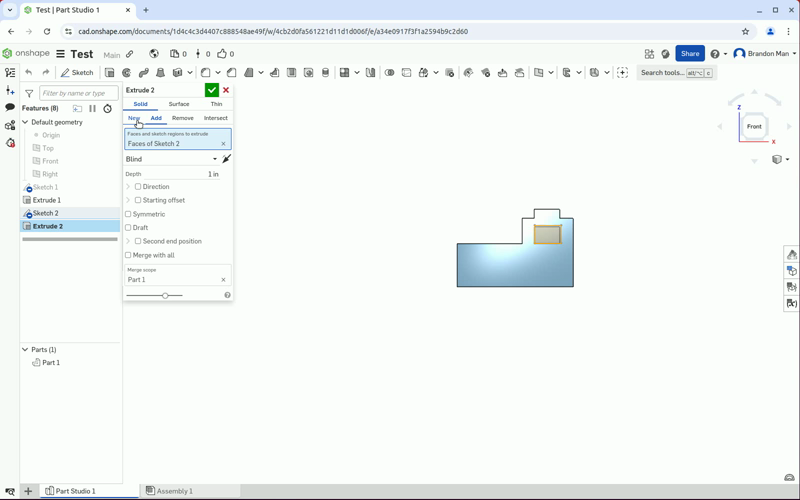
click(137, 120)
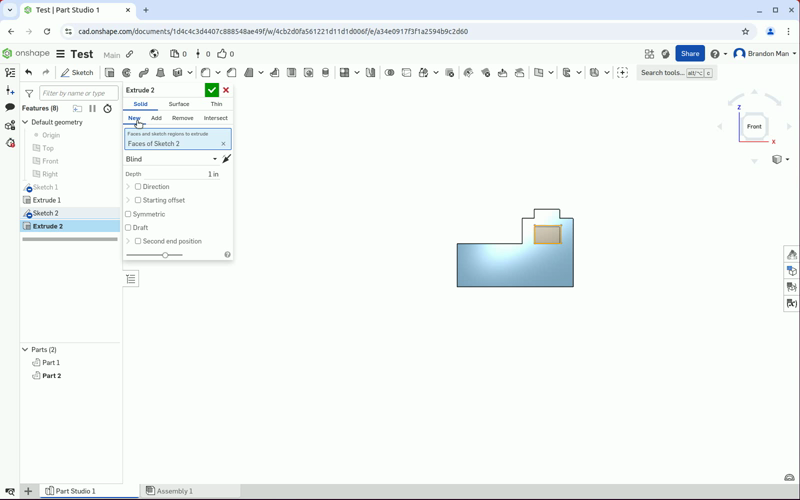
key(tab, 4)
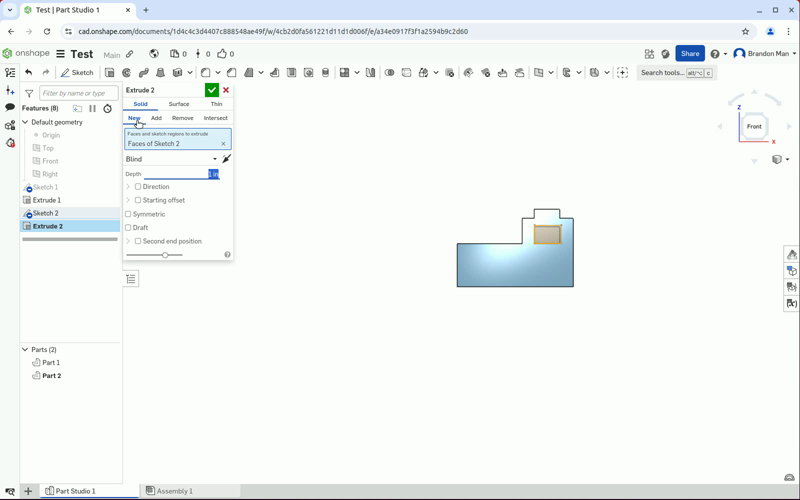
text(10.591)
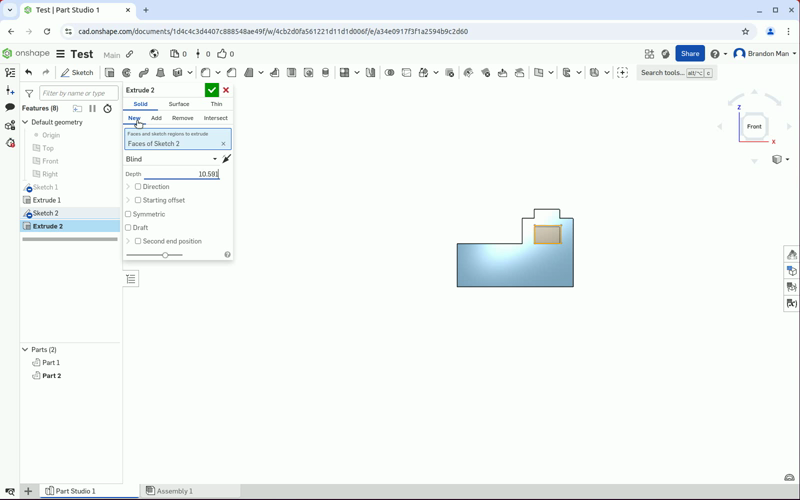
key(enter)
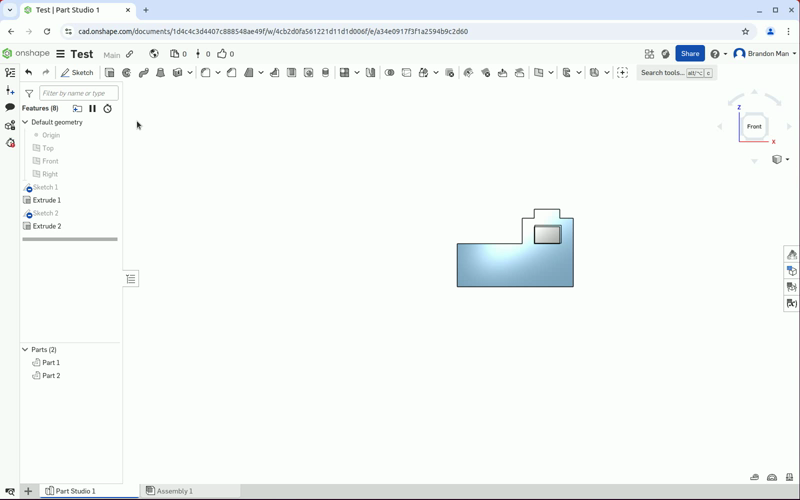
key(shift+h)
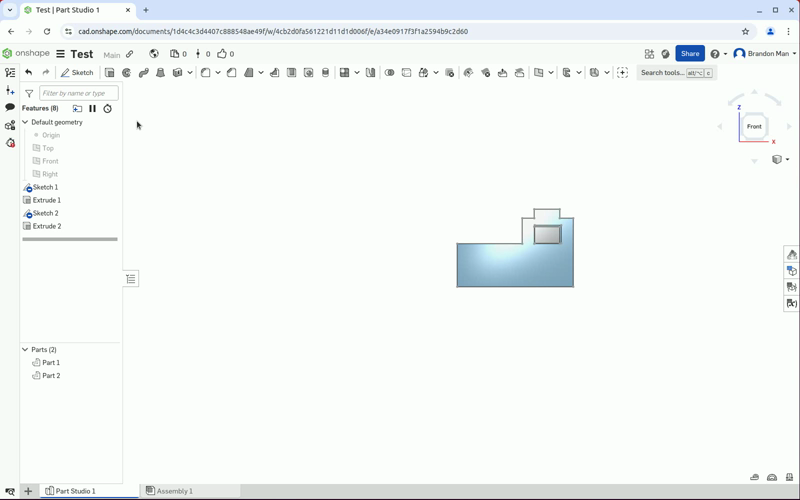
key(shift+h)
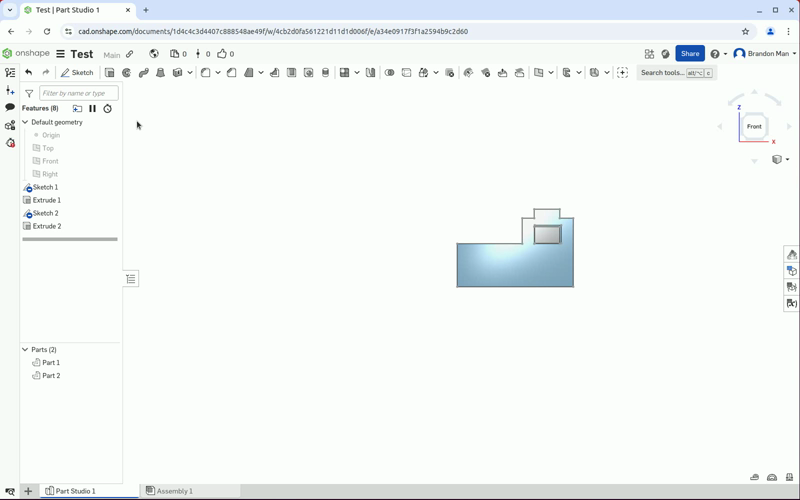
key(shift+7)
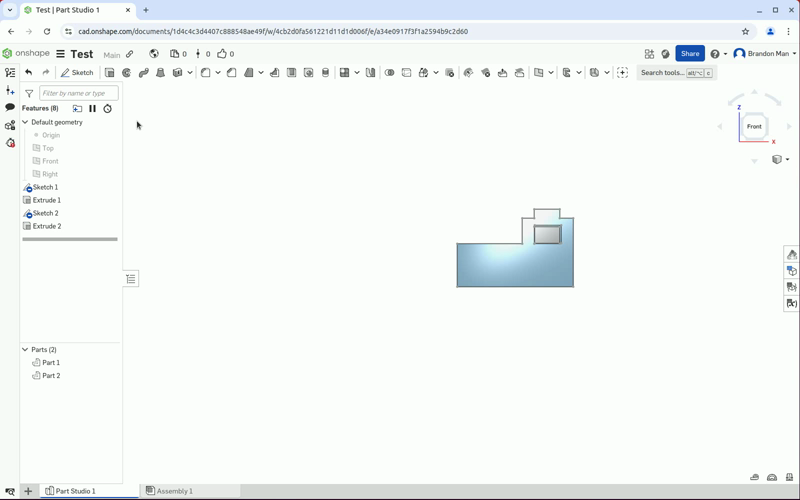
key(left, 2)
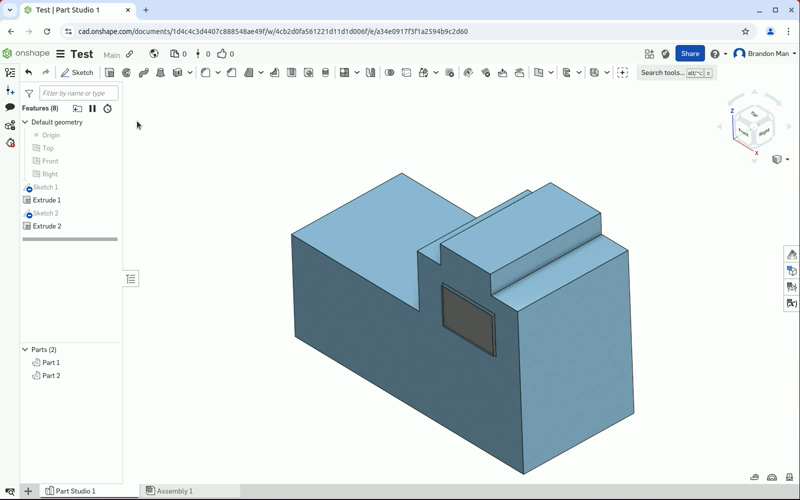
key(down, 2)
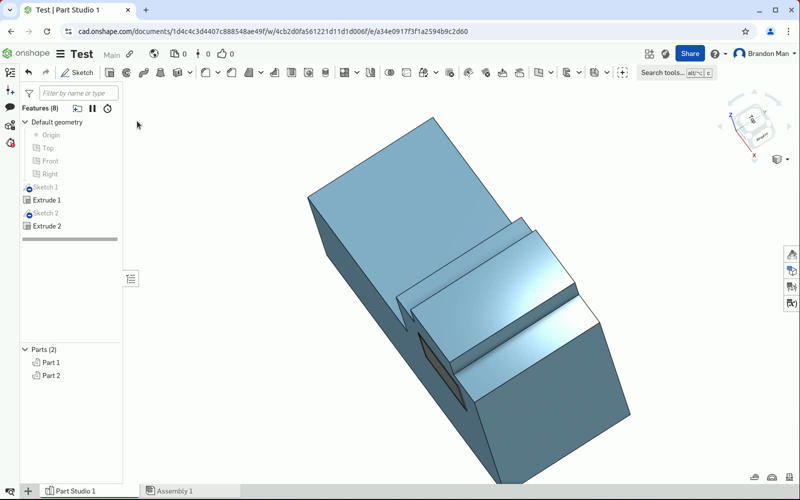
key(up, 2)
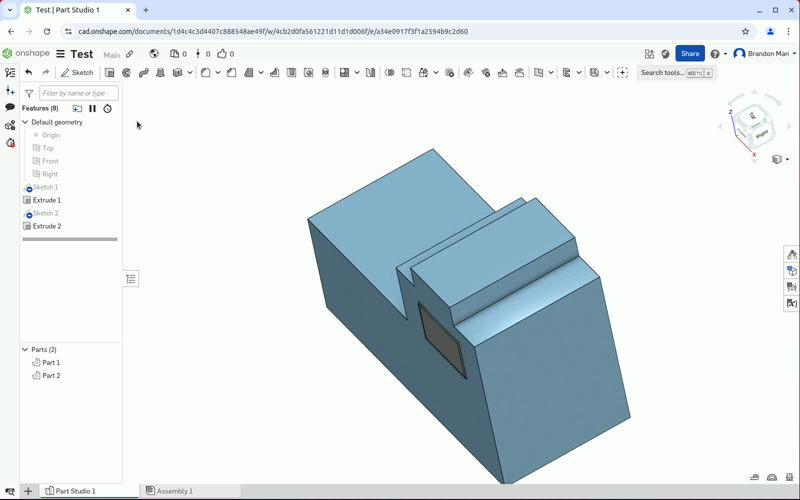
key(right, 2)
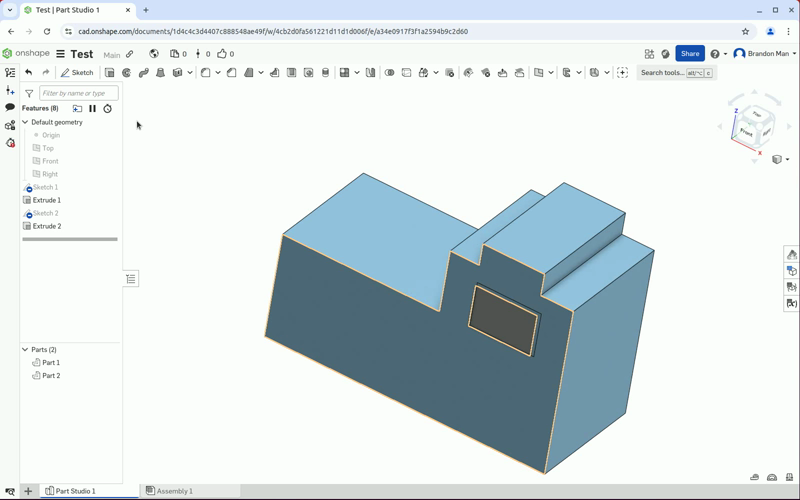
mouse_move(73, 189)
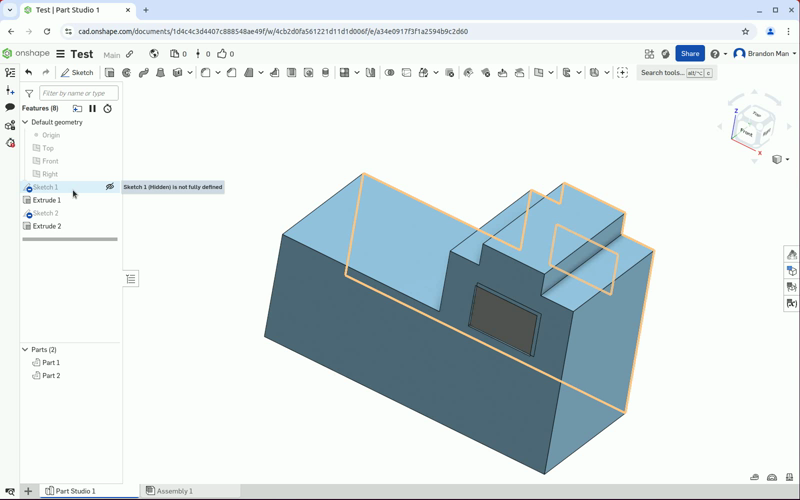
click(73, 189)